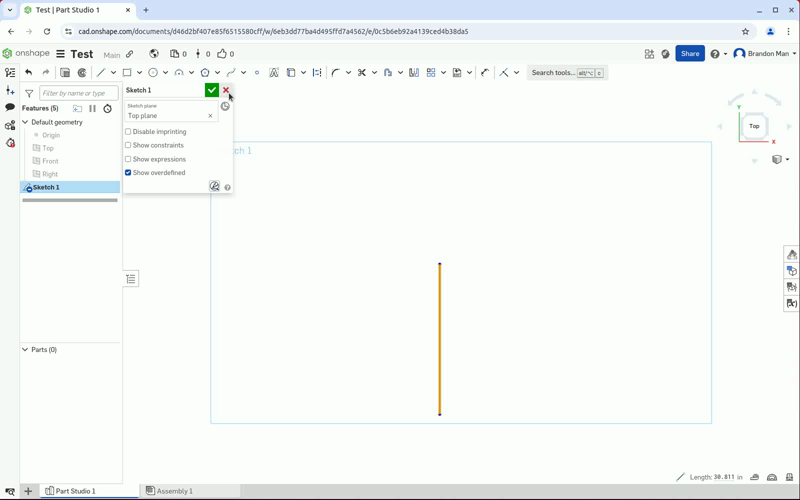
key(shift+h)
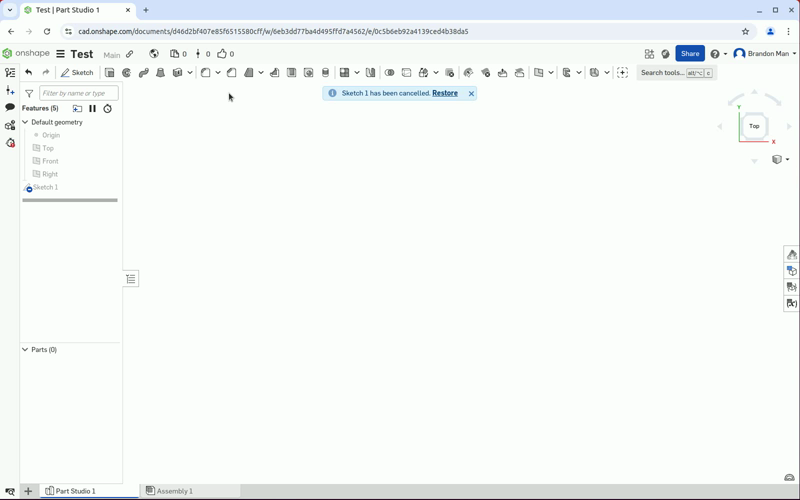
mouse_move(73, 352)
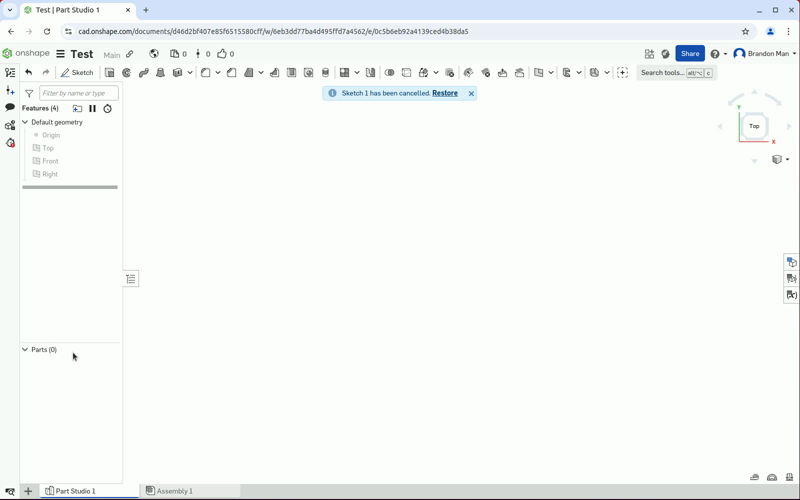
key(y)
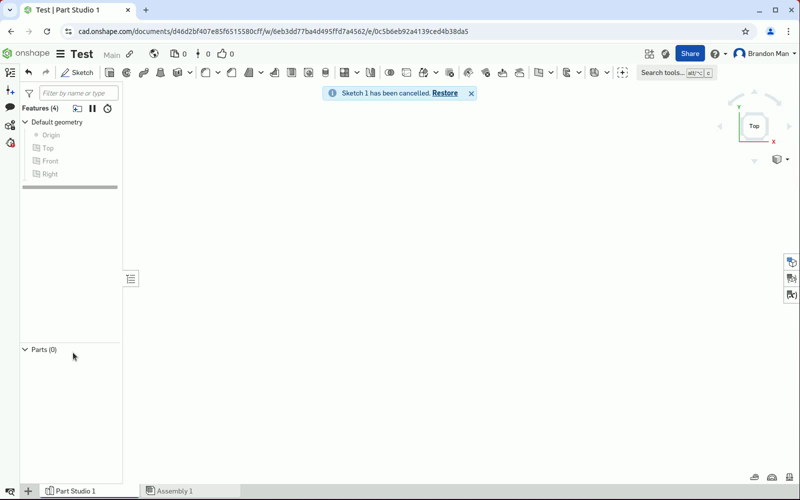
key(shift+p)
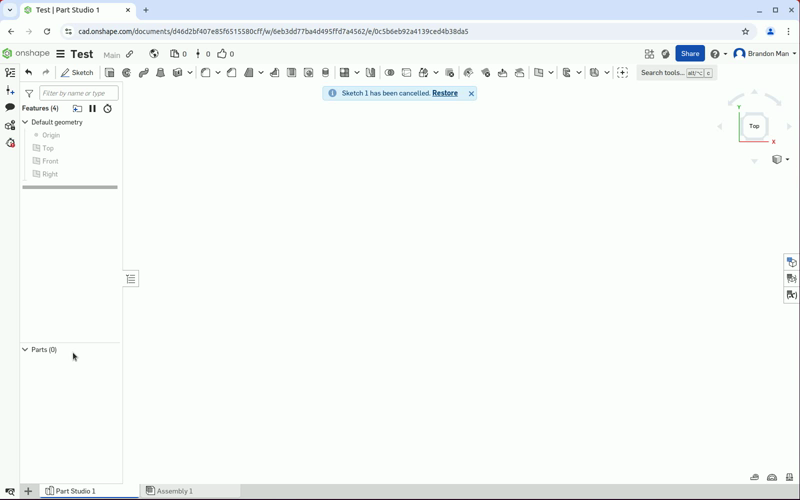
key(space)
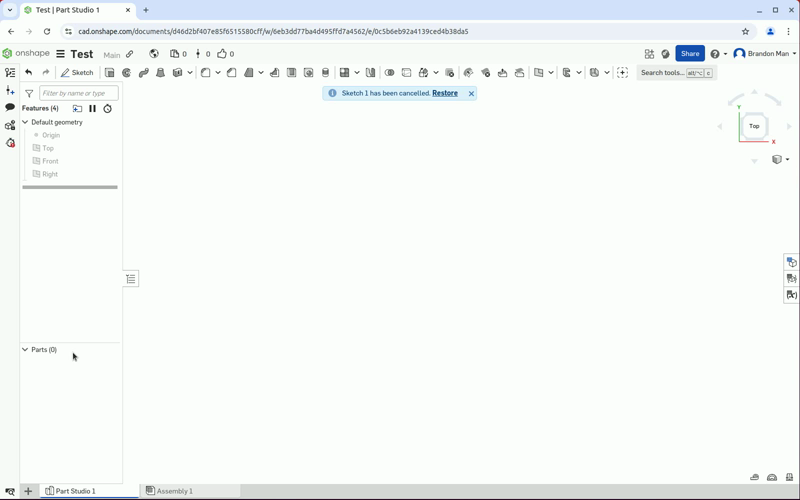
key_down(shift)
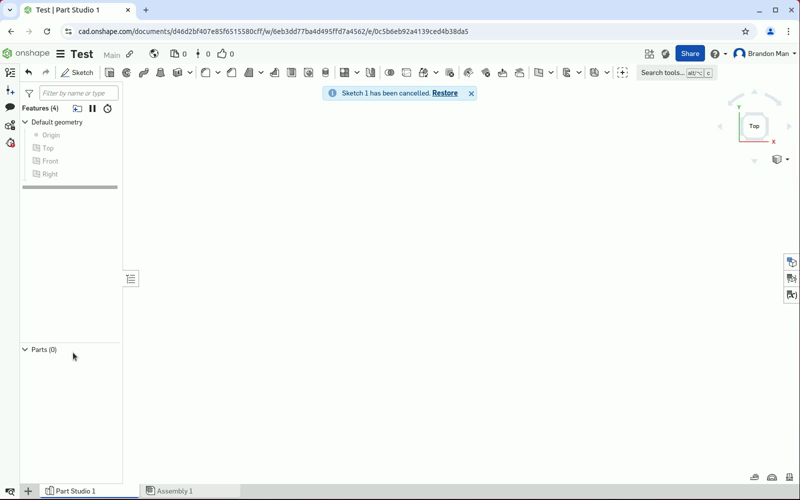
key(up)
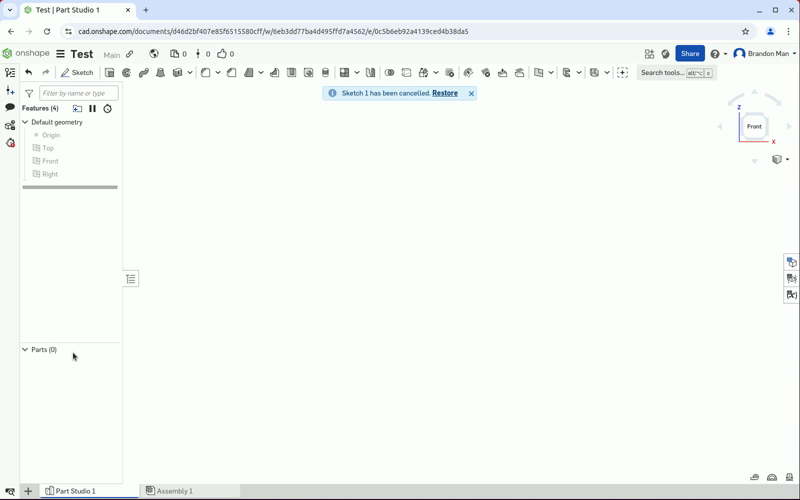
key_up(shift)
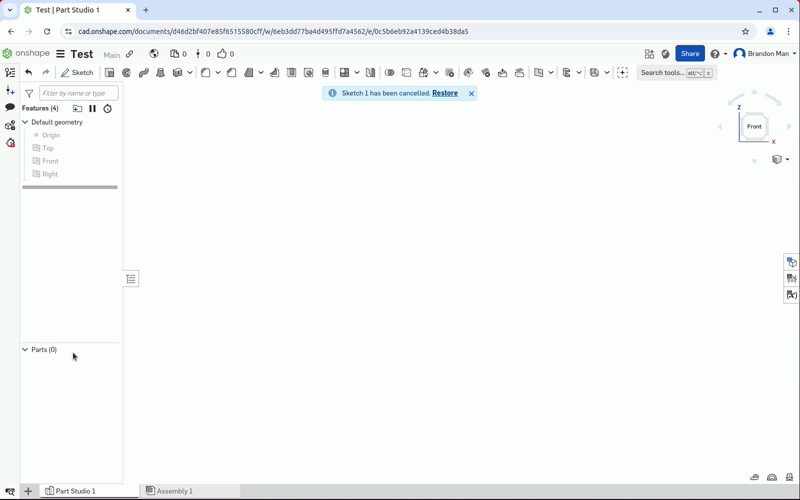
mouse_move(73, 352)
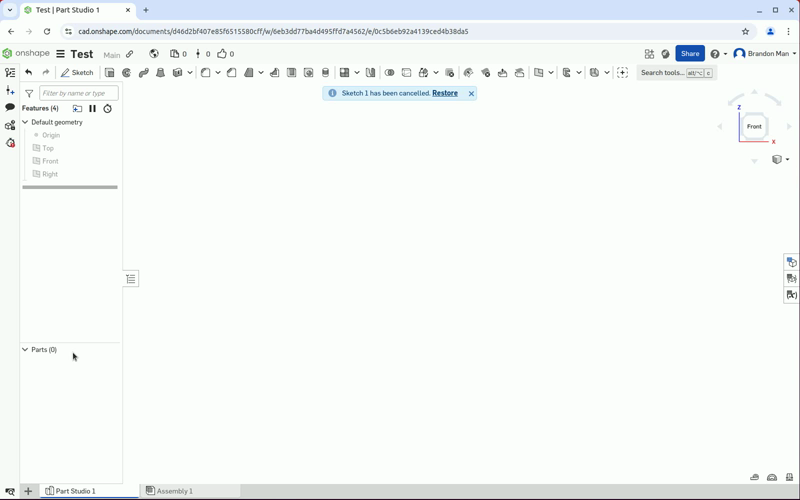
key(shift+y)
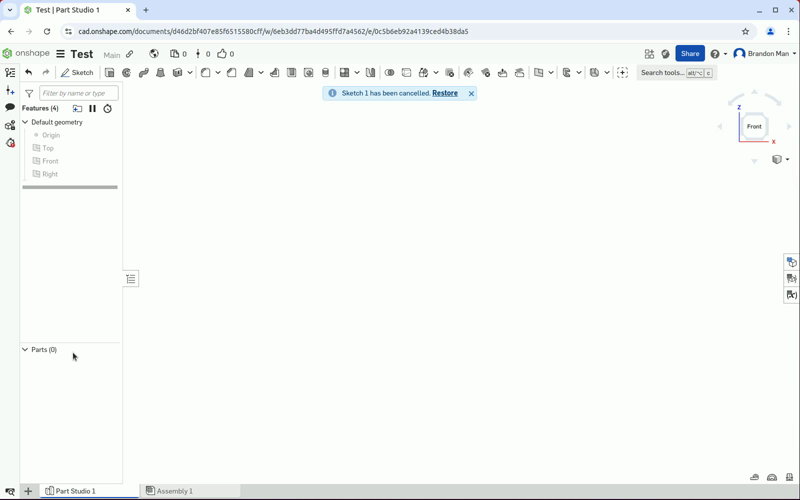
key(shift+s)
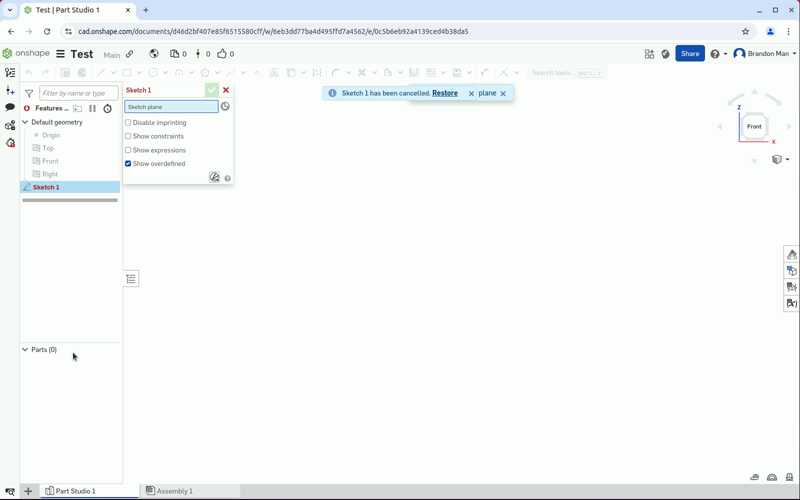
mouse_move(73, 163)
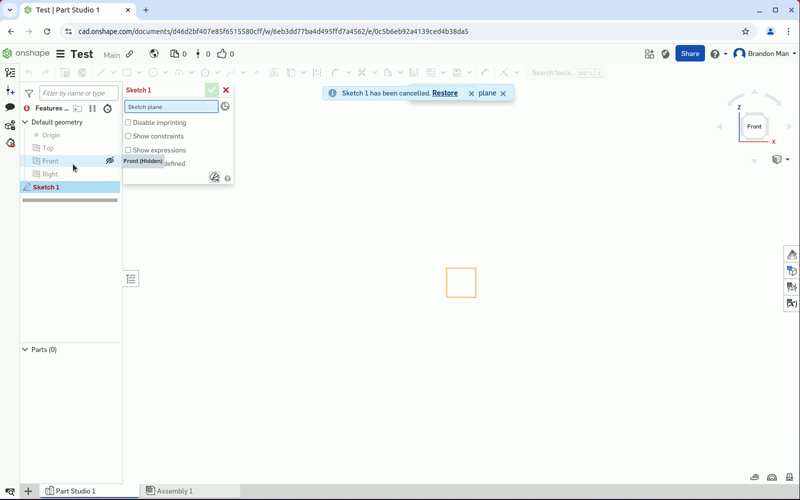
click(73, 163)
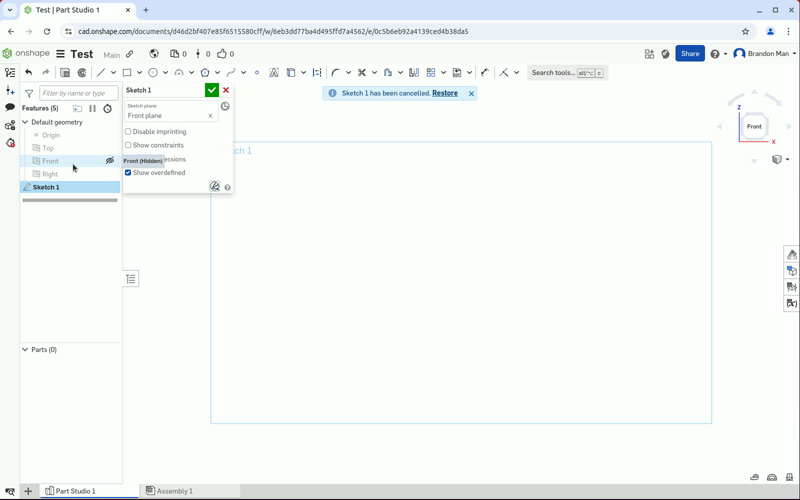
mouse_move(73, 352)
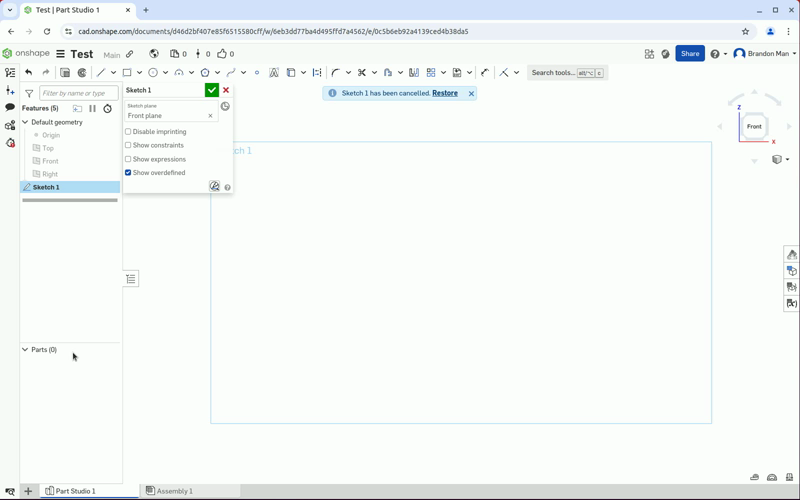
key(y)
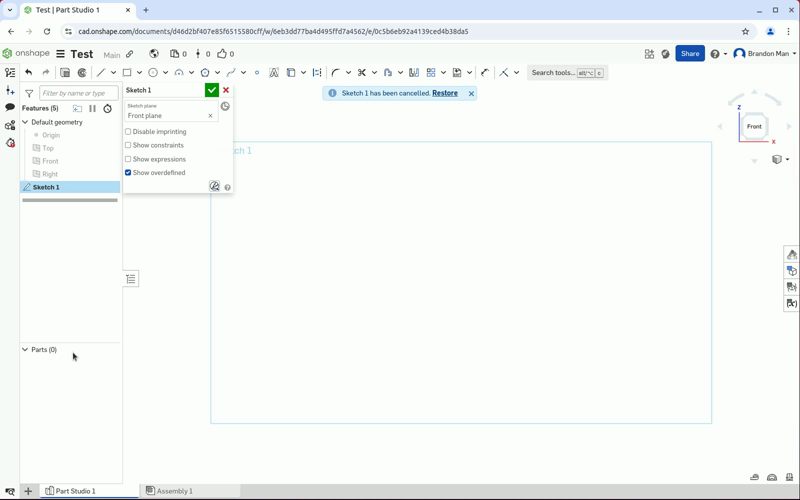
key(l)
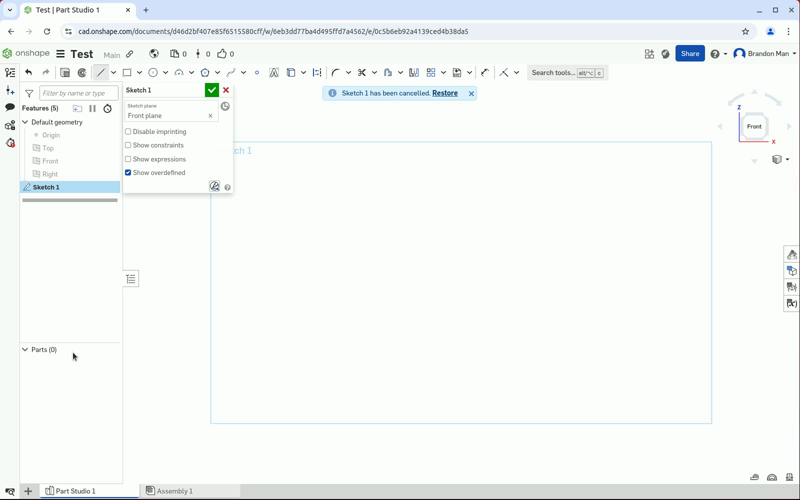
key_down(shift)
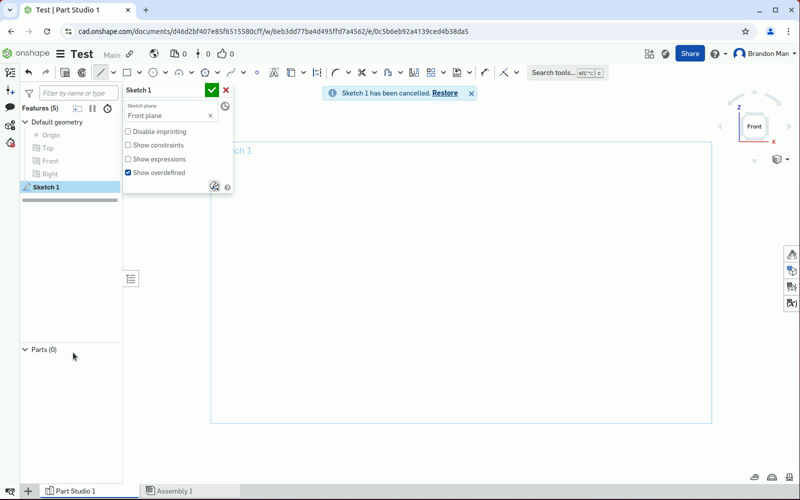
mouse_move(372, 252)
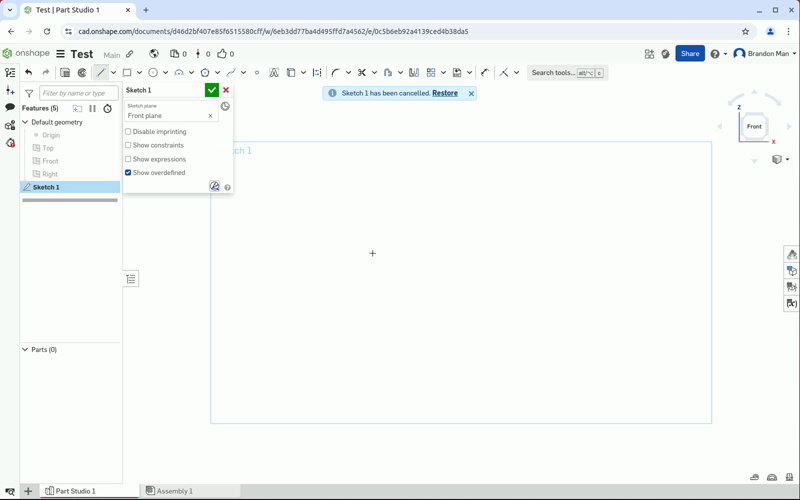
click(372, 252)
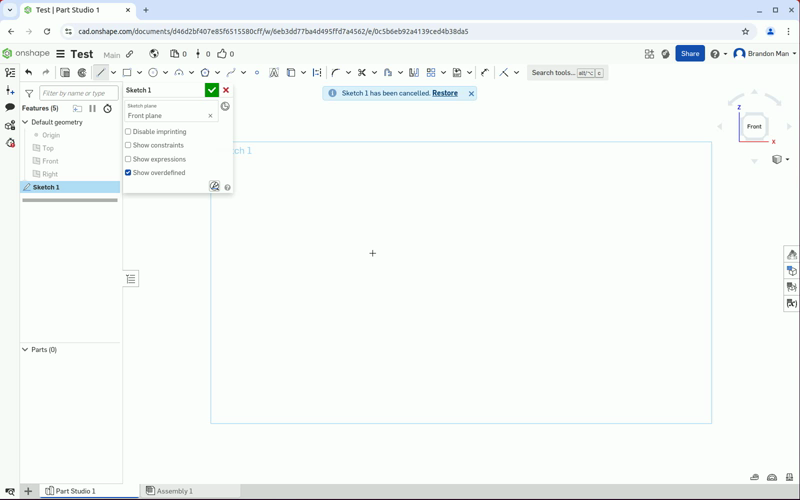
key_up(shift)
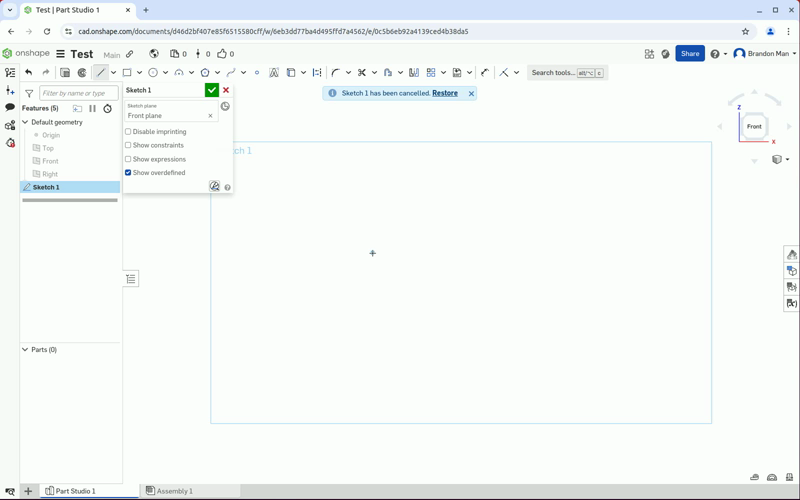
key_down(shift)
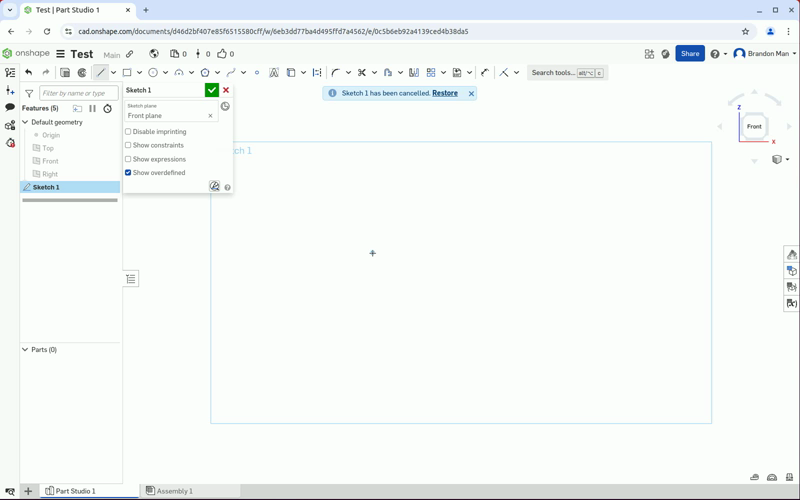
mouse_move(402, 252)
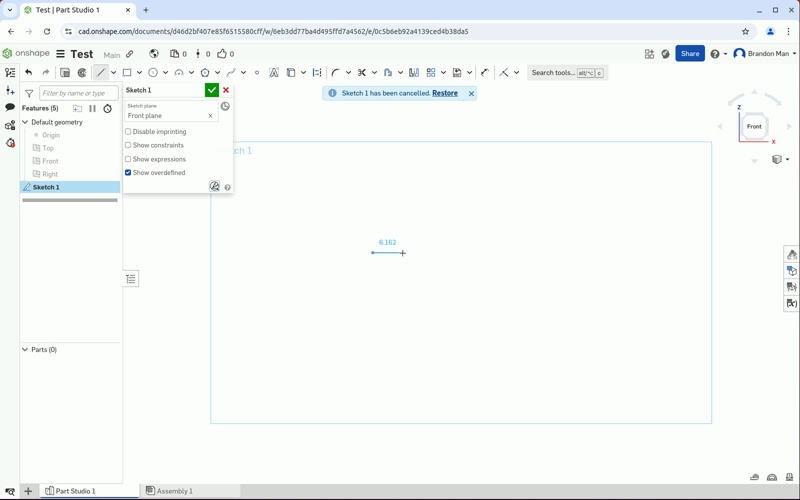
mouse_move(414, 269)
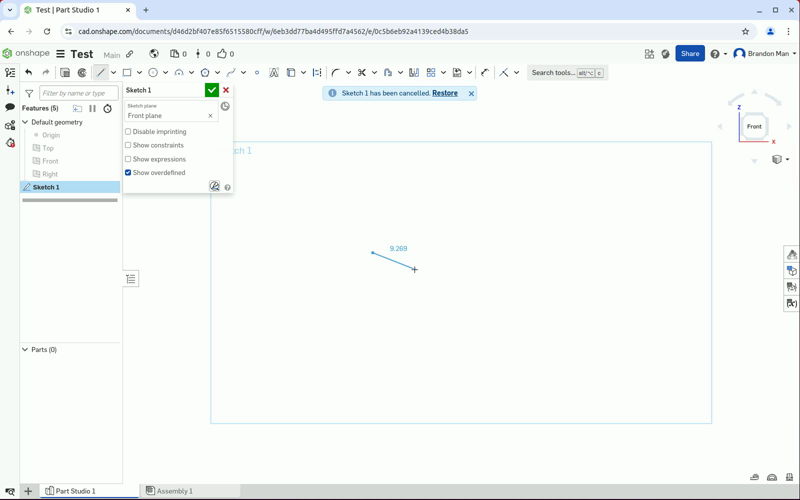
click(414, 269)
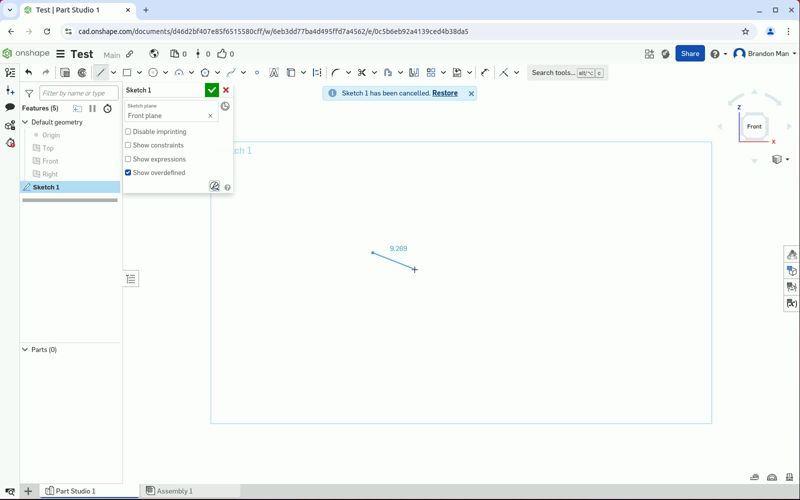
key_up(shift)
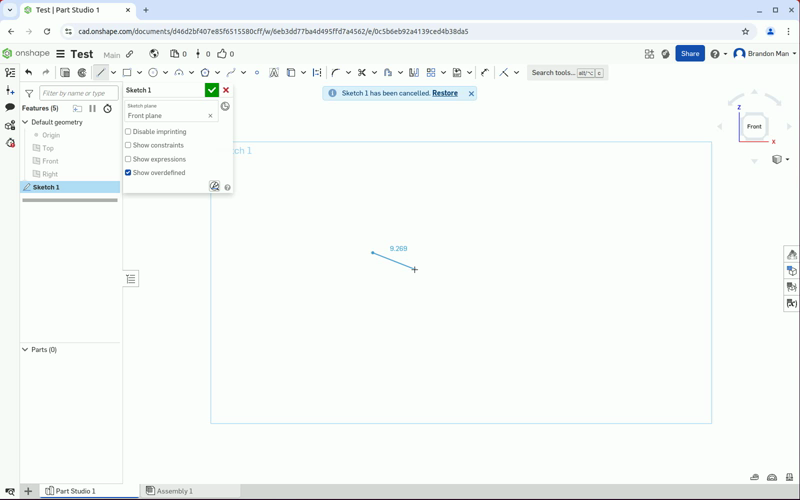
key_down(shift)
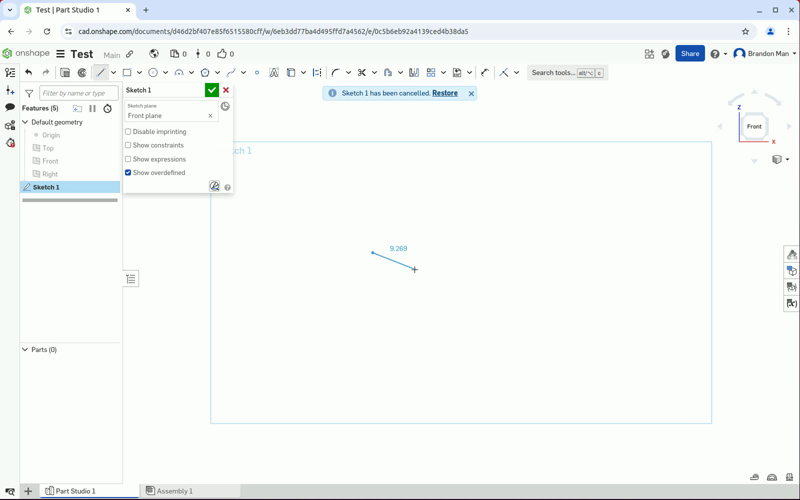
mouse_move(444, 269)
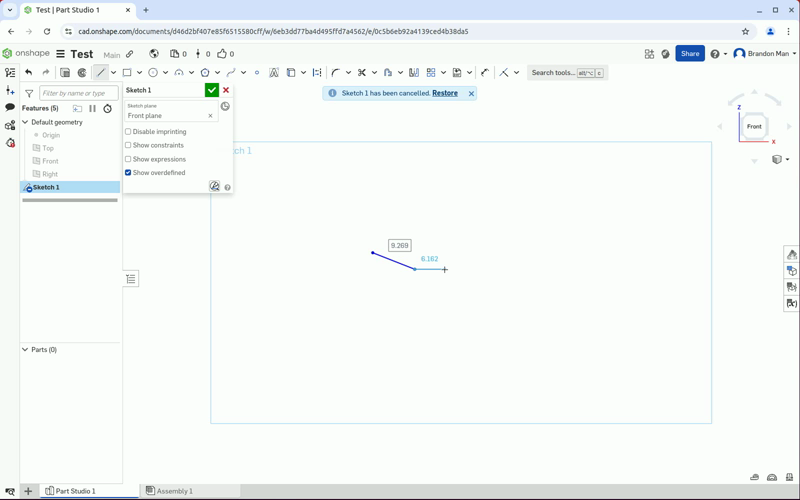
mouse_move(444, 246)
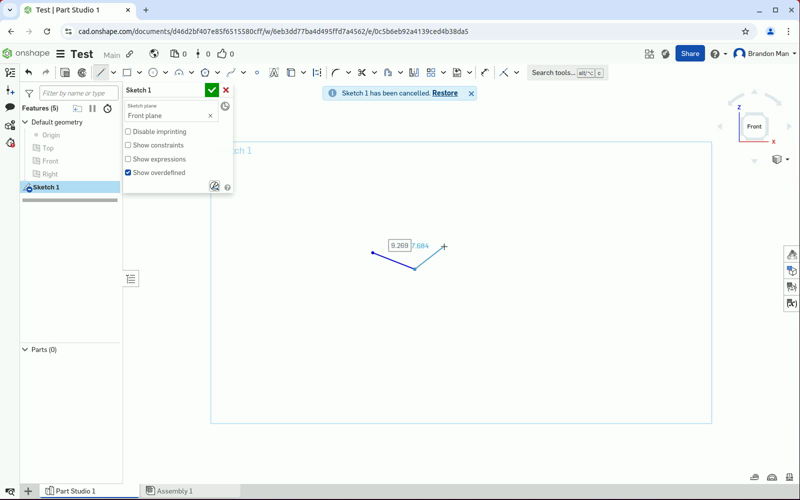
click(444, 246)
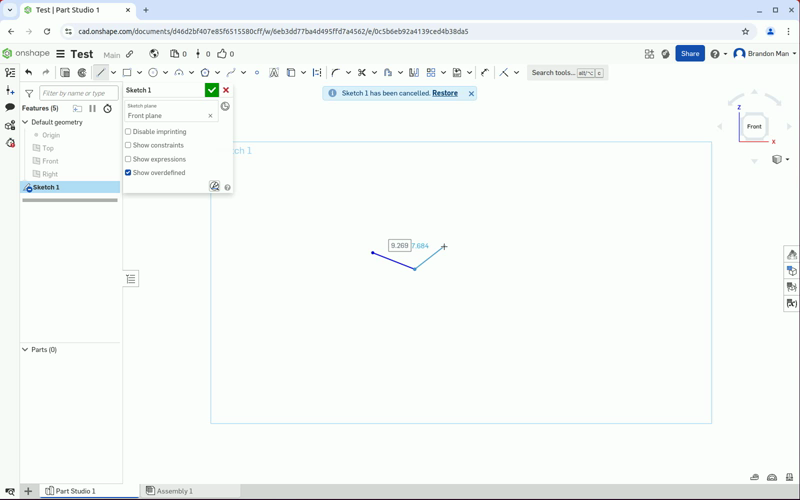
key_up(shift)
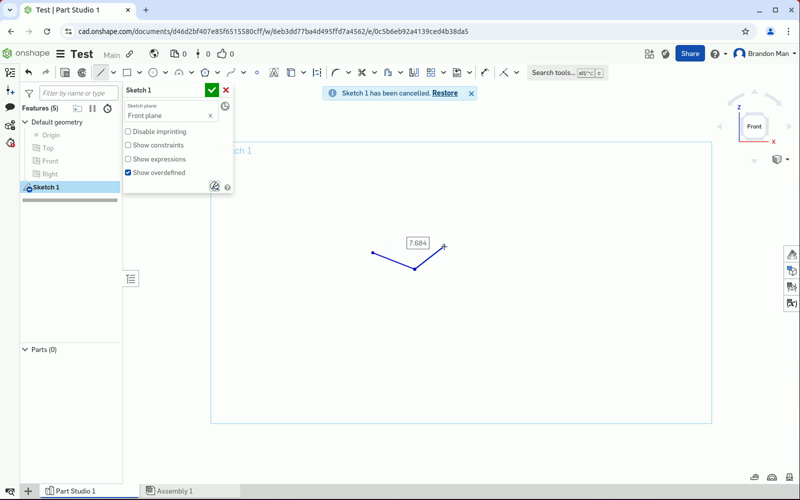
key_down(shift)
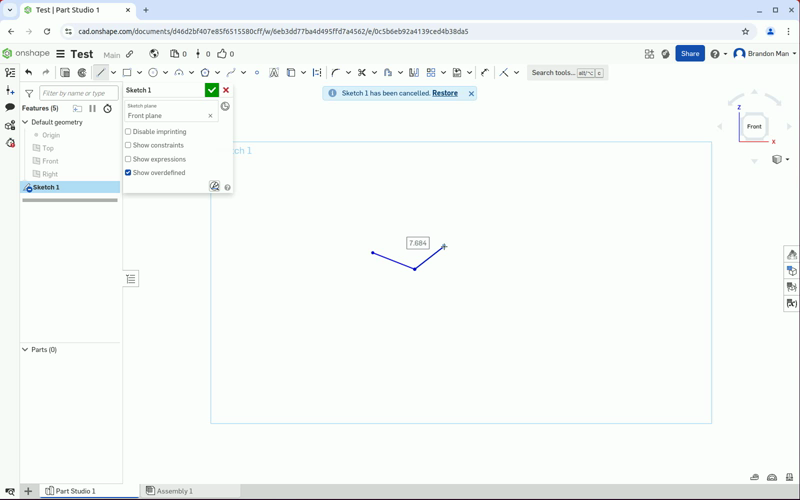
mouse_move(474, 246)
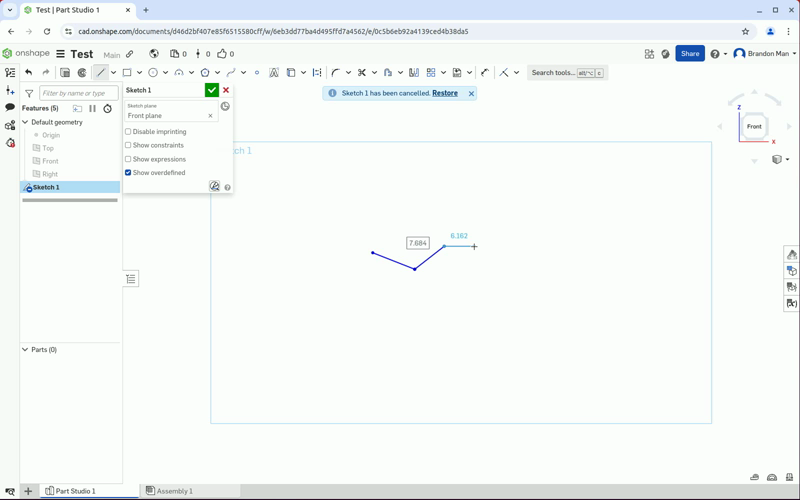
mouse_move(482, 264)
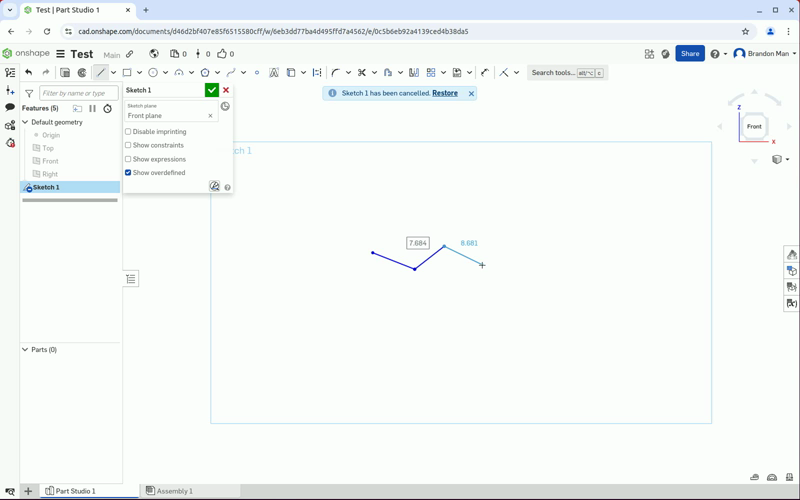
click(482, 264)
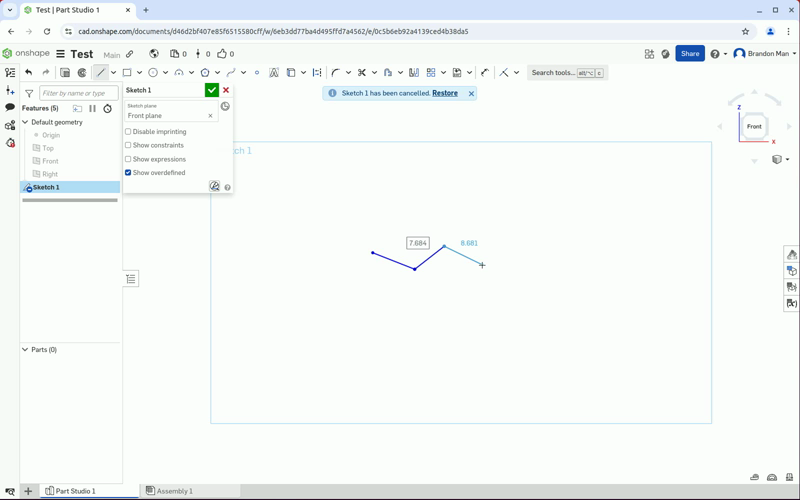
key_up(shift)
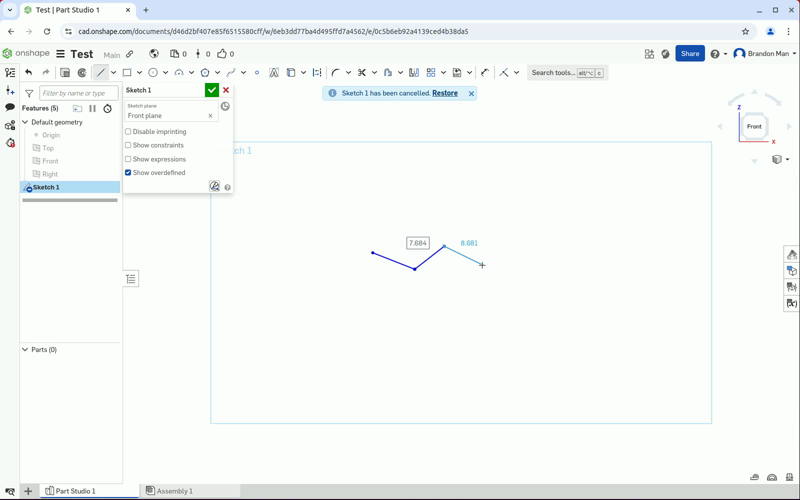
key_down(shift)
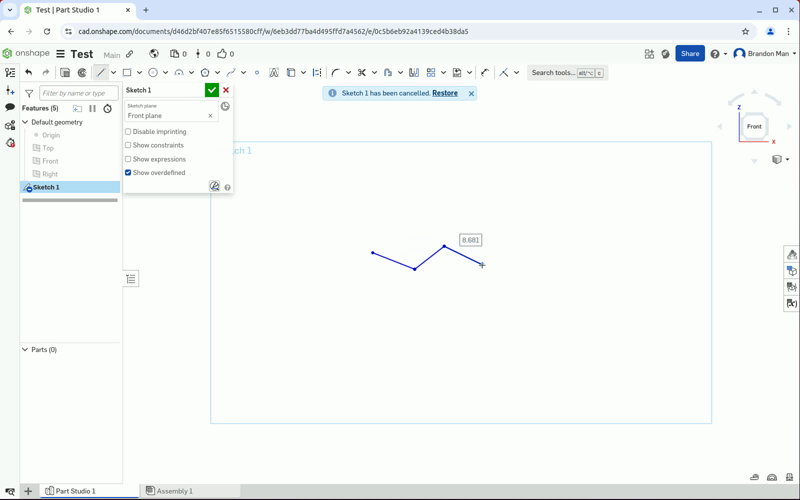
mouse_move(512, 264)
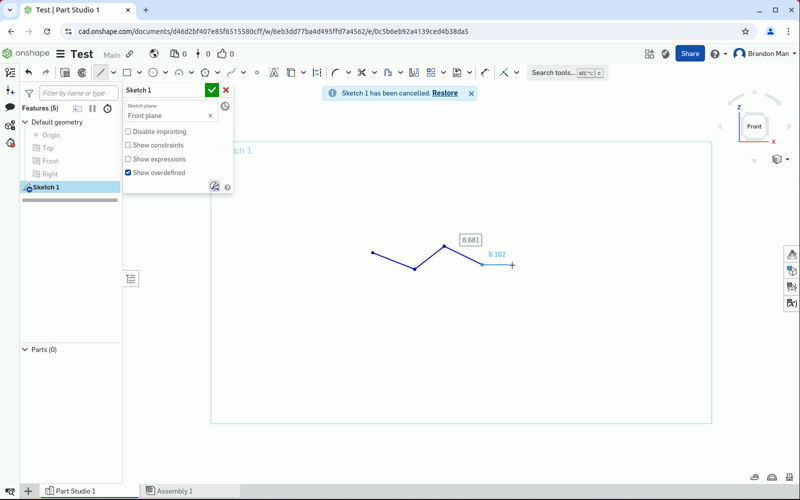
mouse_move(515, 250)
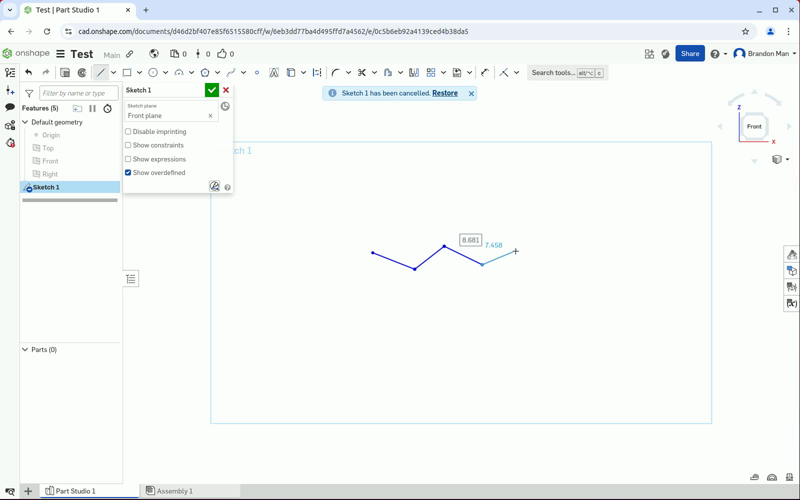
click(515, 250)
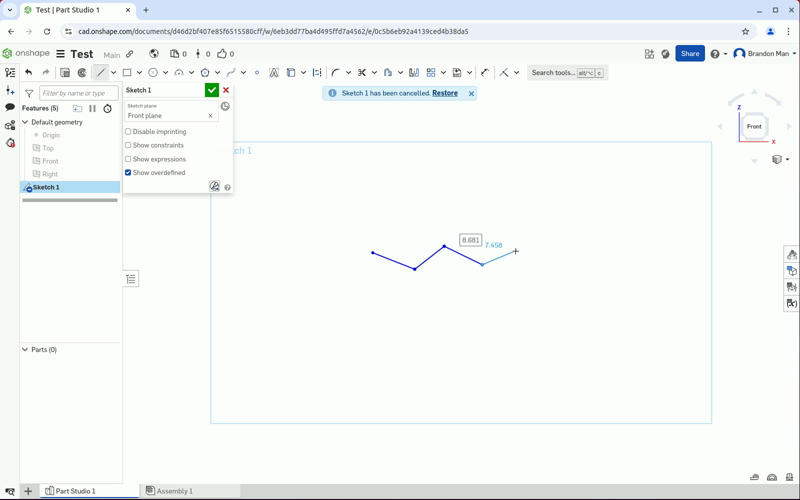
key_up(shift)
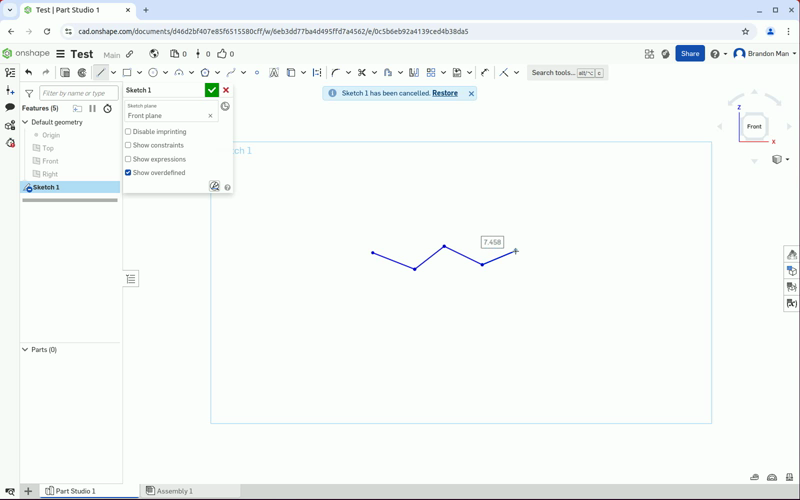
key_down(shift)
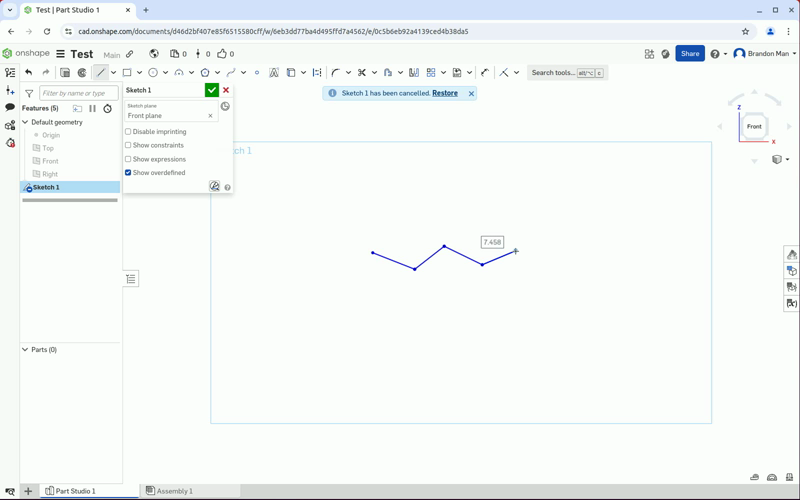
mouse_move(545, 250)
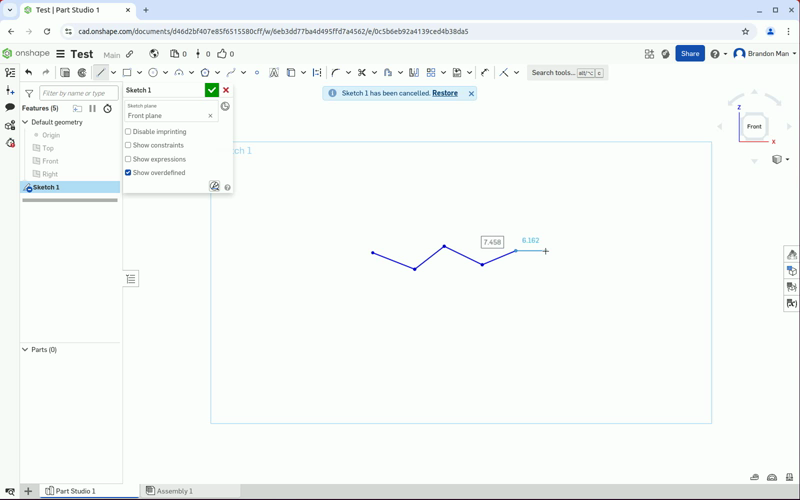
mouse_move(566, 248)
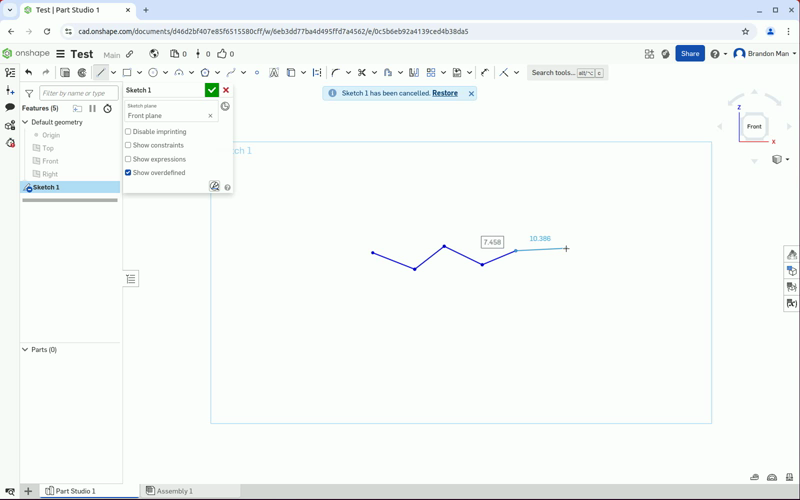
click(566, 248)
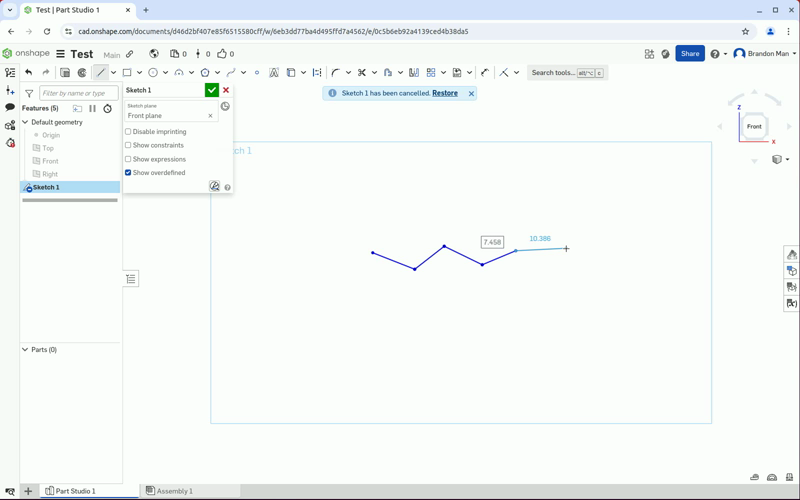
key_up(shift)
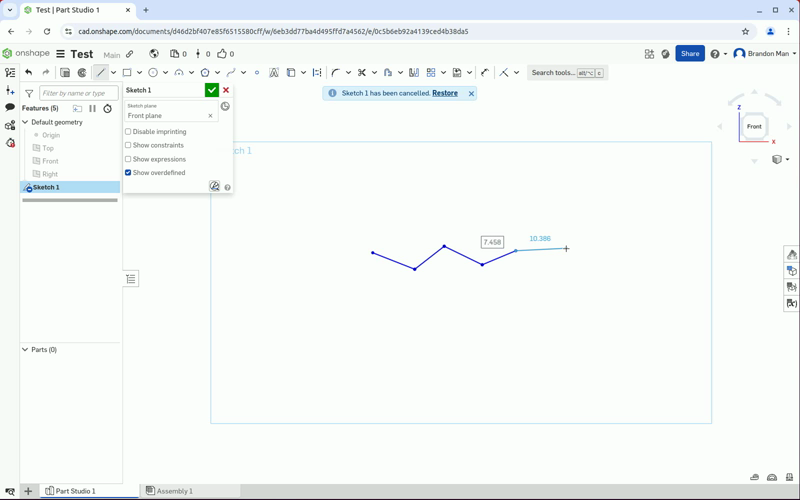
key_down(shift)
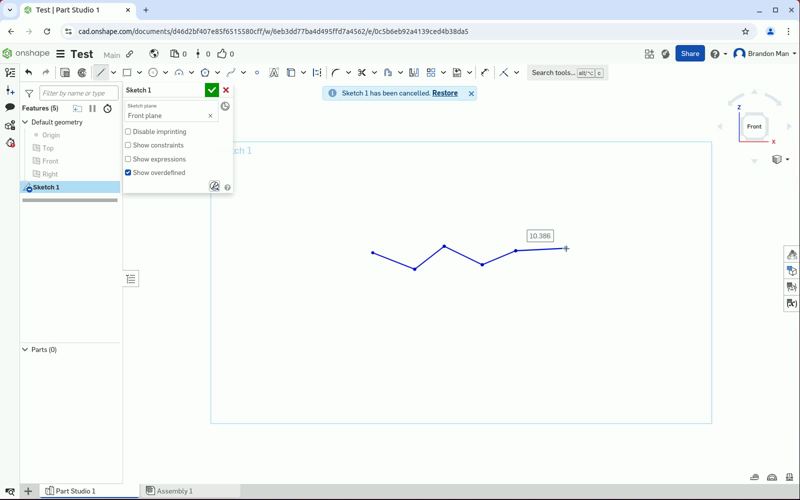
mouse_move(589, 248)
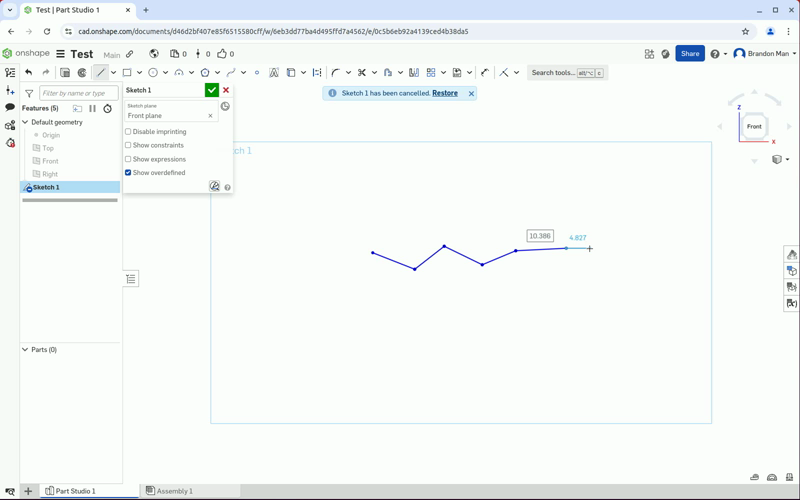
mouse_move(572, 225)
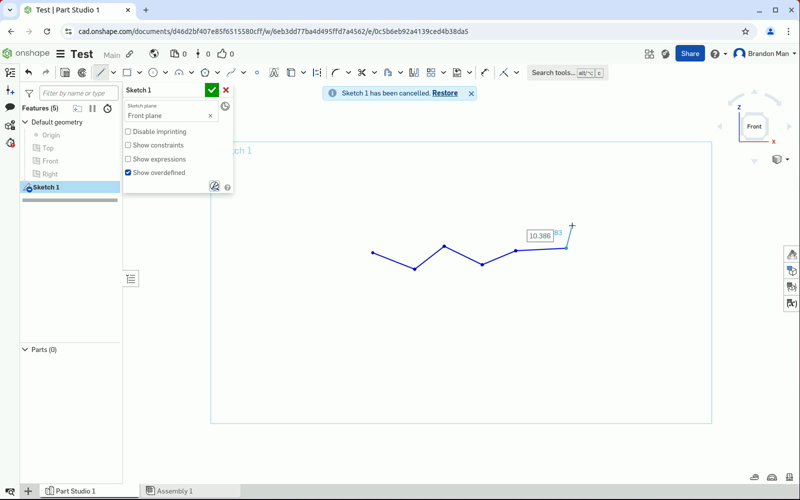
click(572, 225)
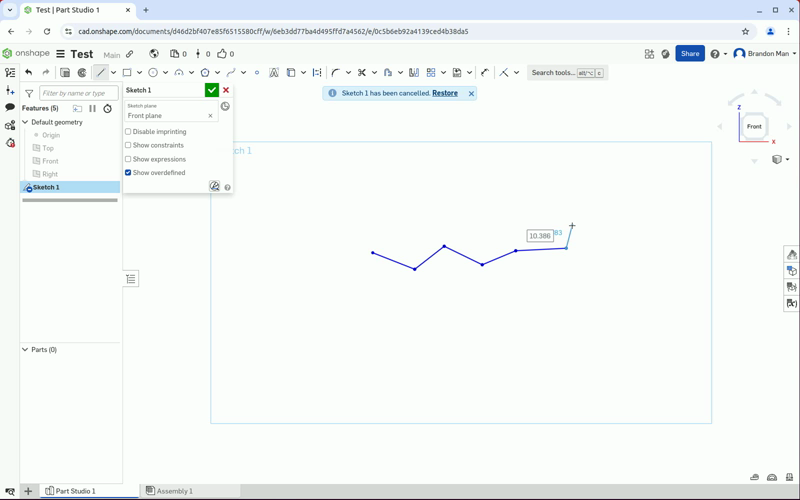
key_up(shift)
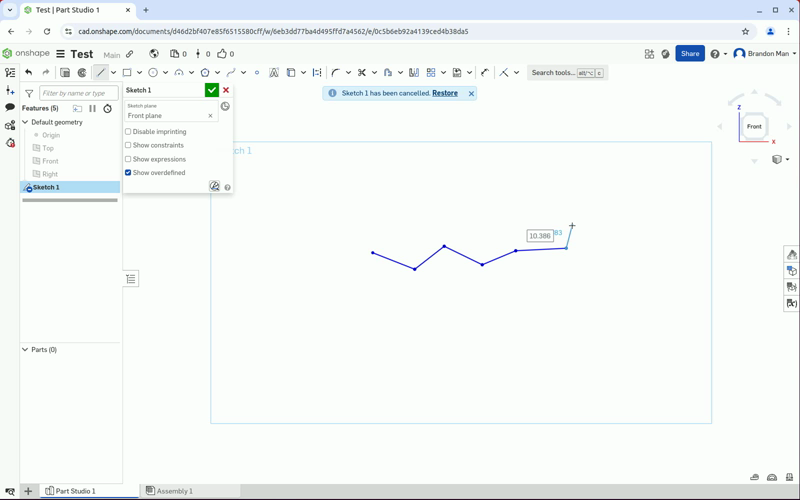
key_down(shift)
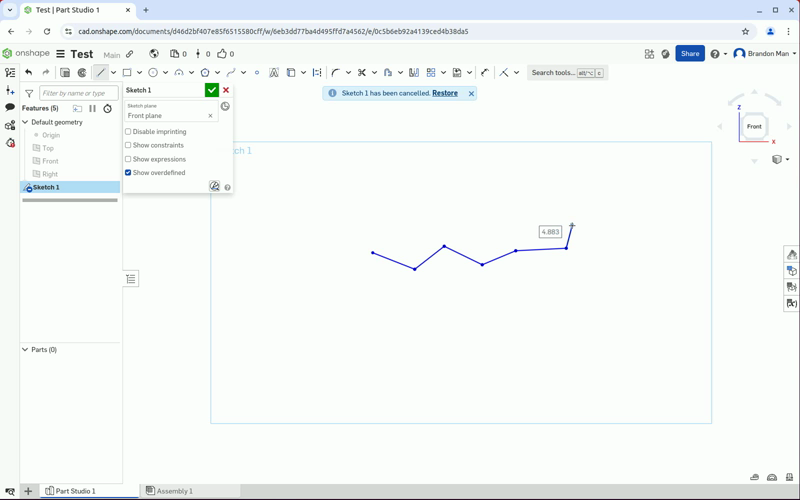
mouse_move(492, 191)
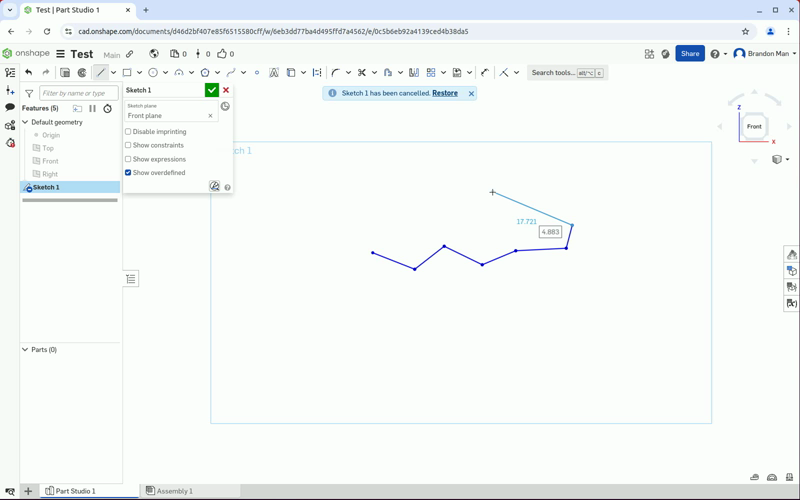
click(492, 191)
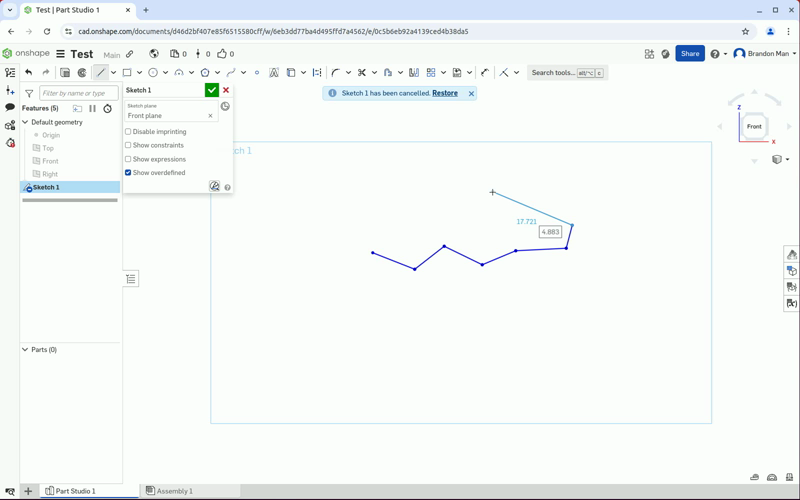
key_up(shift)
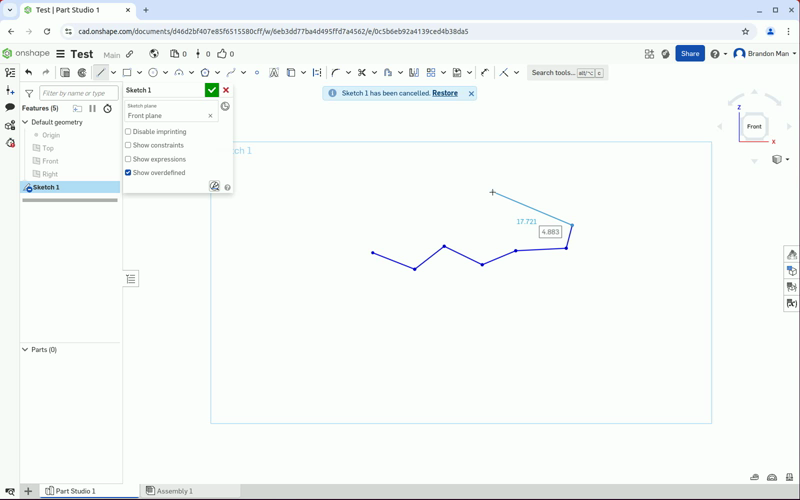
key_down(shift)
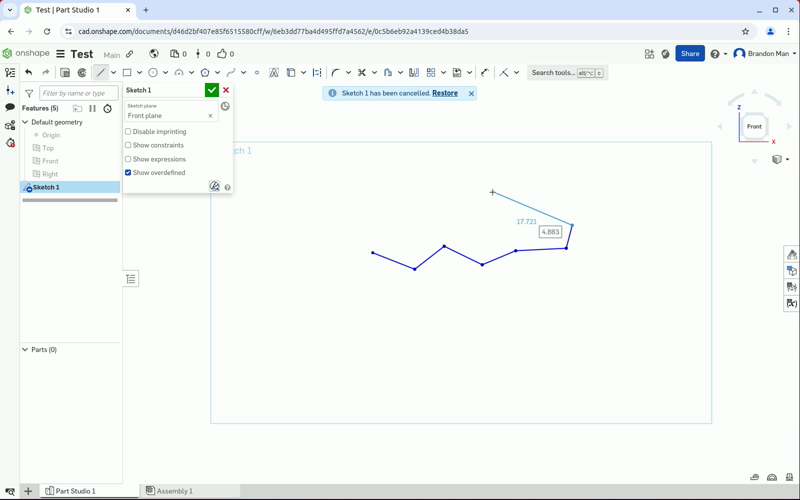
mouse_move(372, 191)
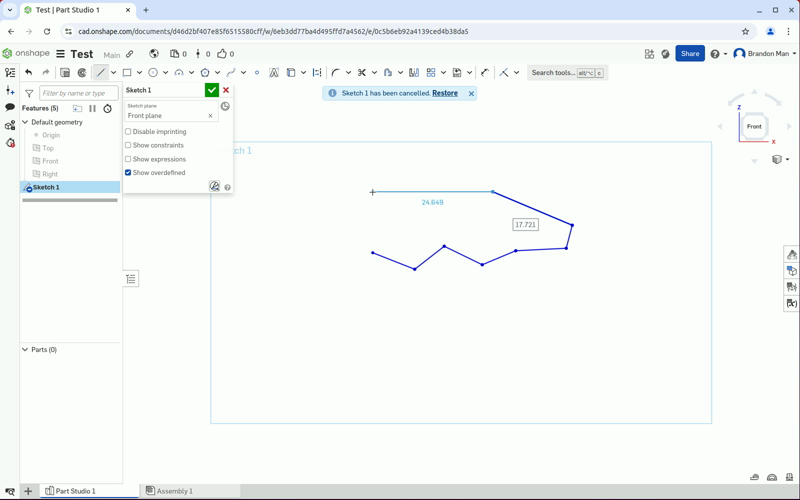
click(372, 191)
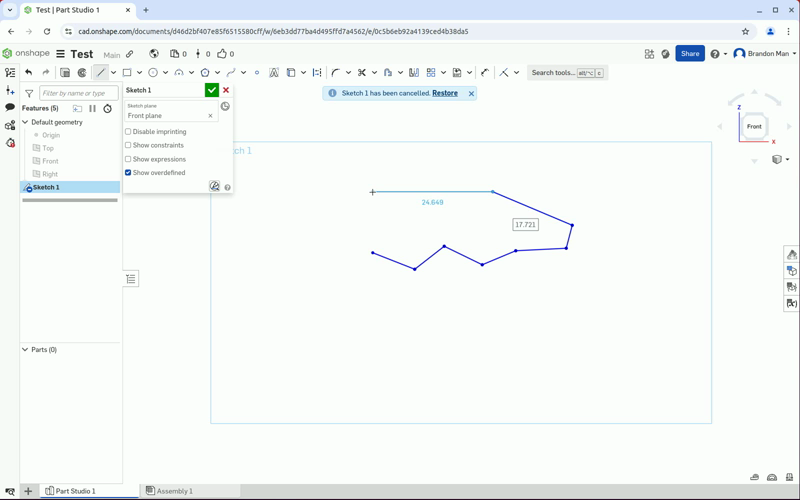
key_up(shift)
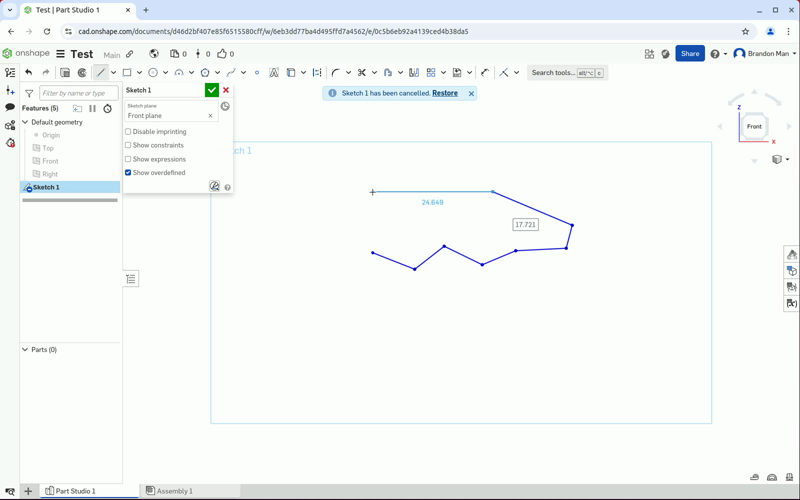
key_down(shift)
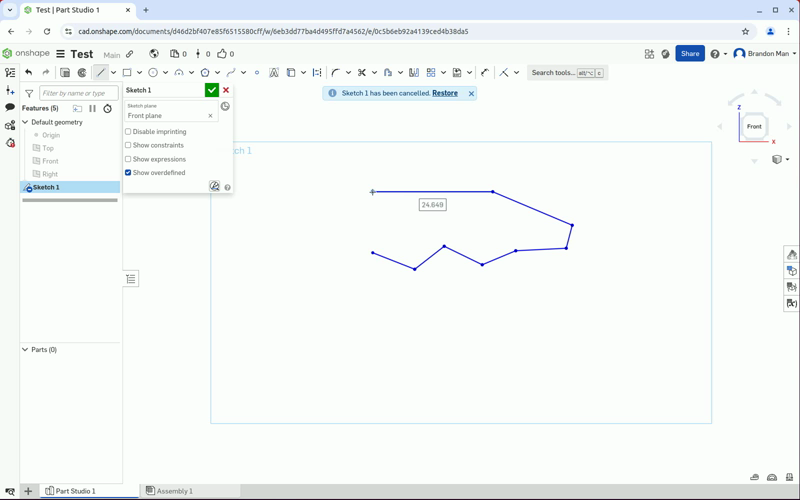
mouse_move(402, 191)
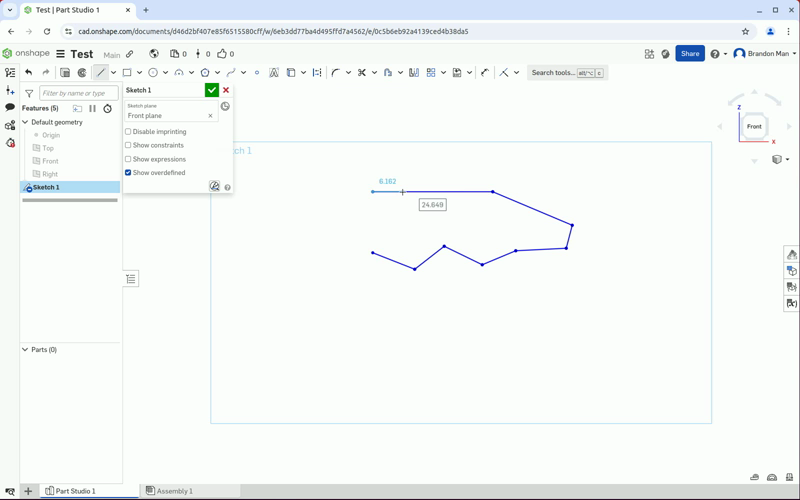
mouse_move(372, 229)
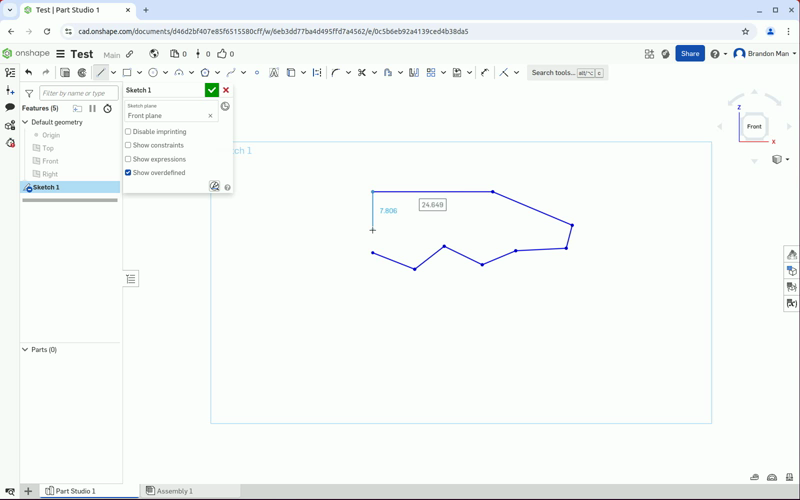
click(372, 229)
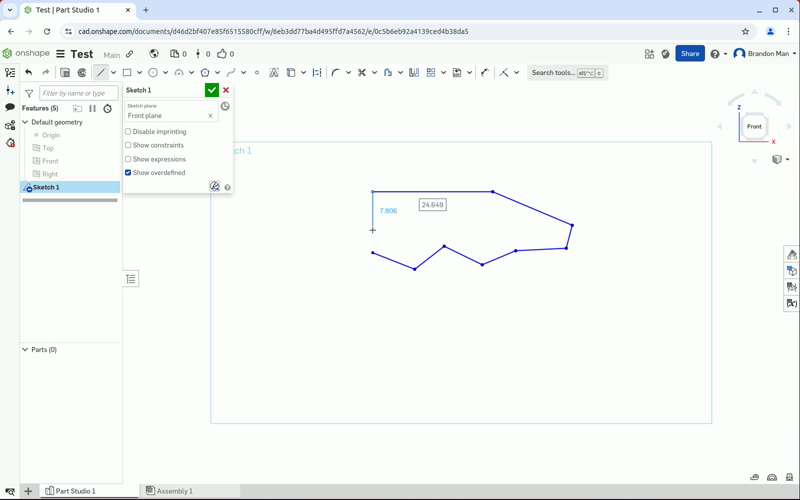
key_up(shift)
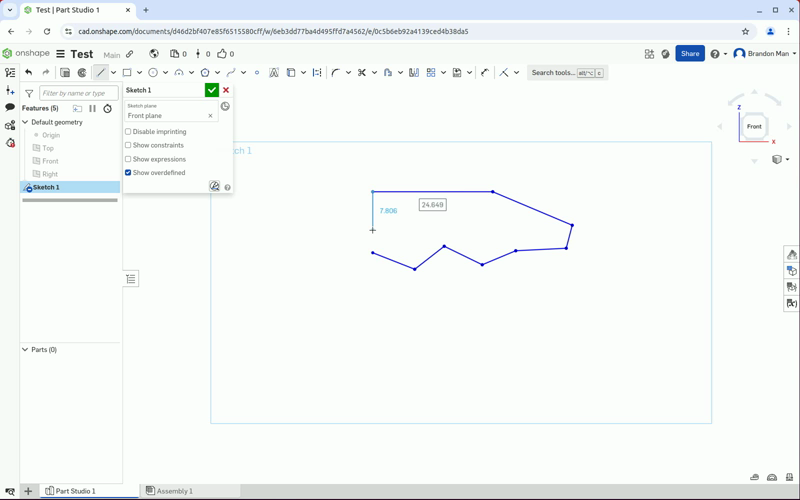
mouse_move(402, 229)
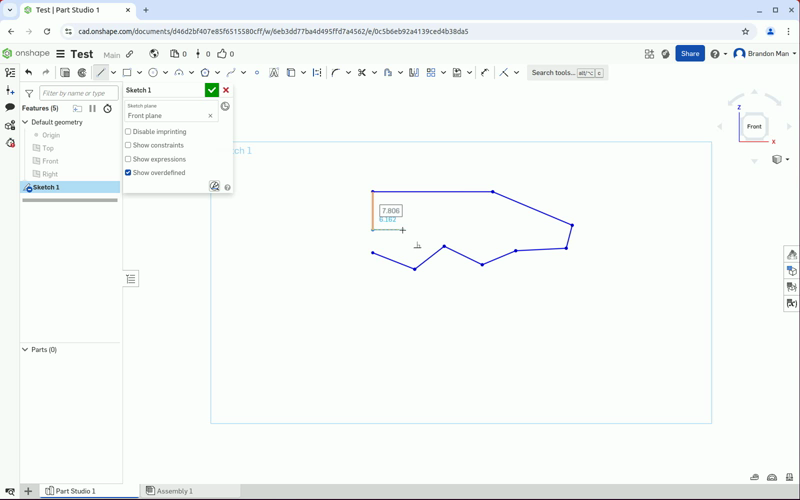
key_down(shift)
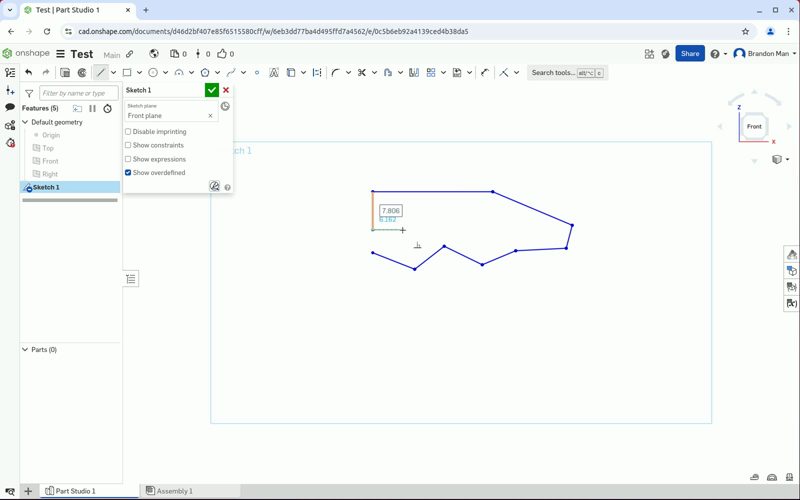
mouse_move(372, 252)
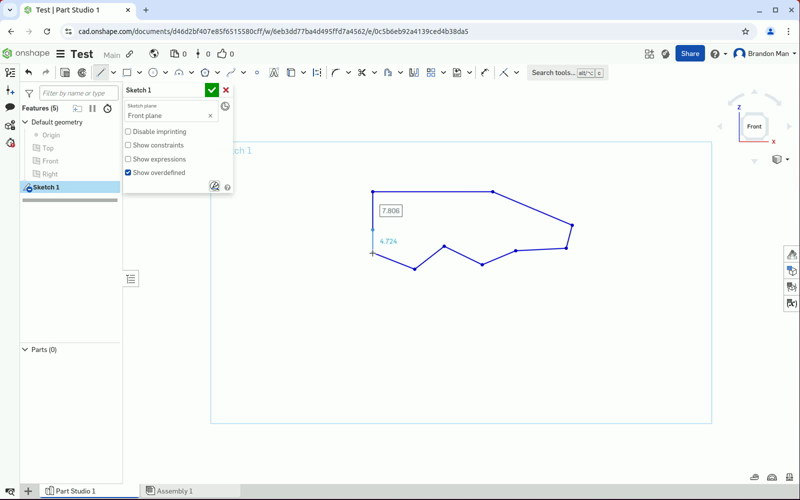
key_up(shift)
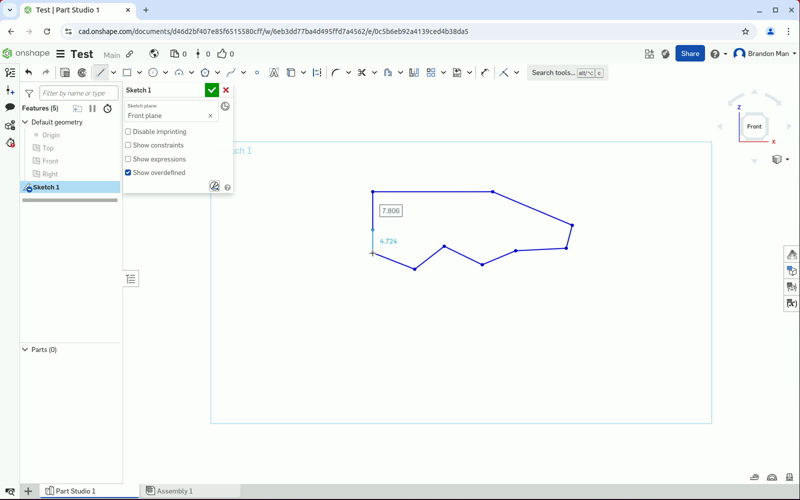
click(372, 252)
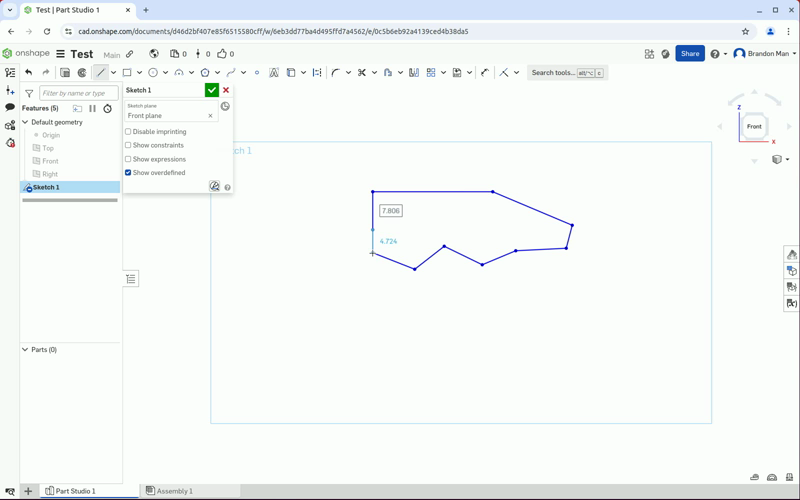
key(esc)
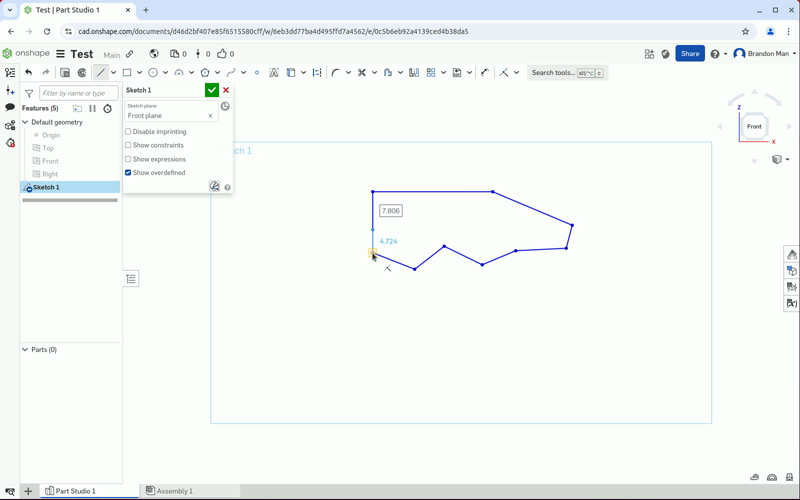
mouse_move(512, 228)
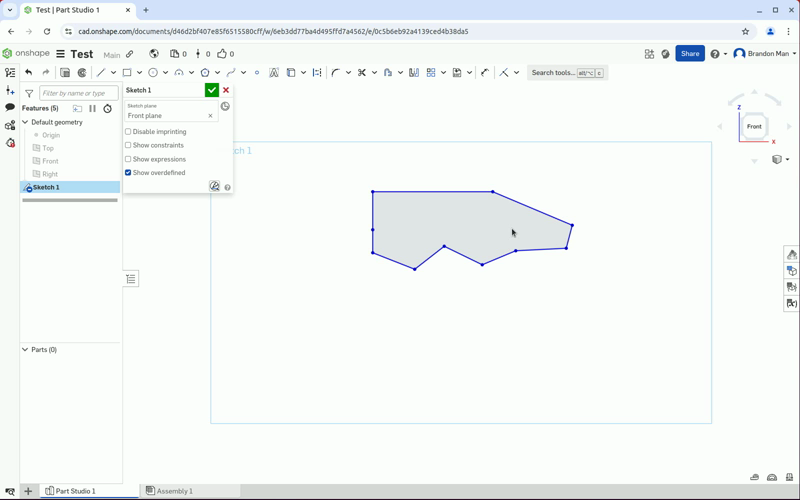
click(512, 228)
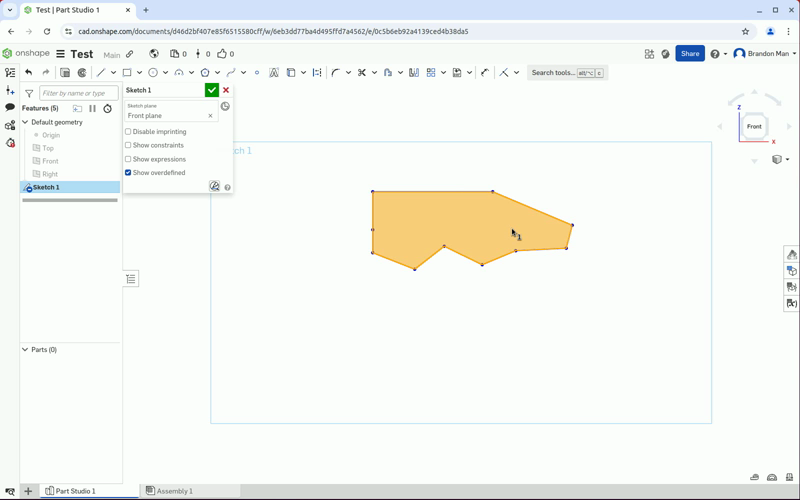
mouse_move(73, 352)
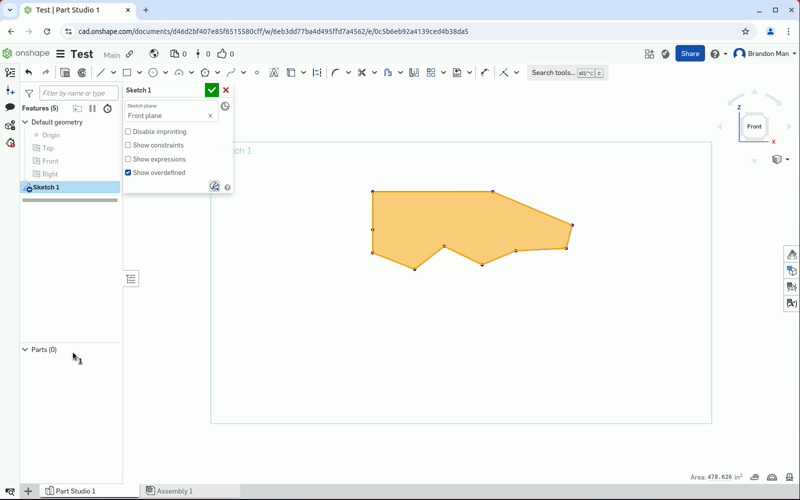
key(shift+y)
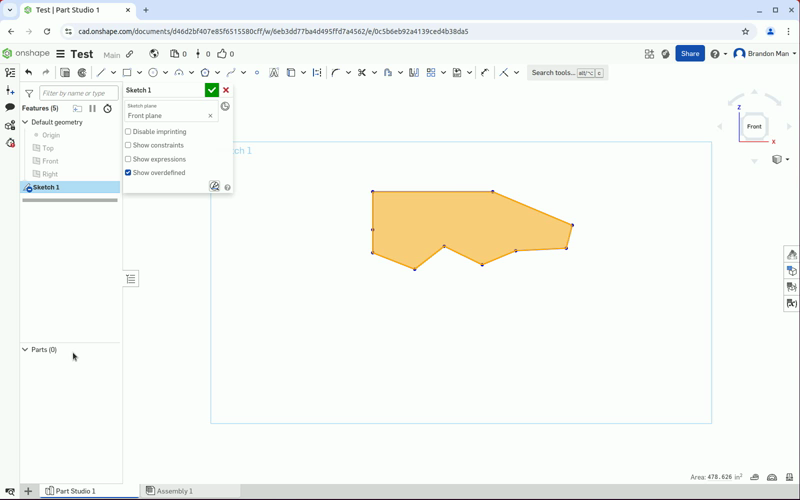
key(shift+e)
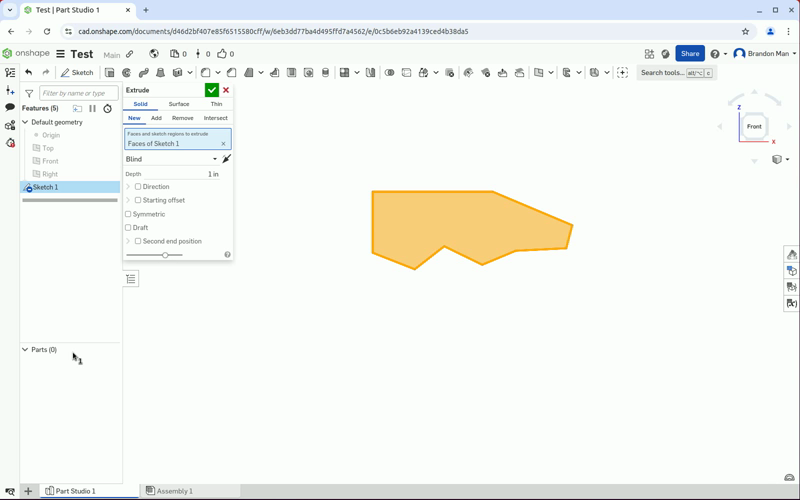
mouse_move(143, 106)
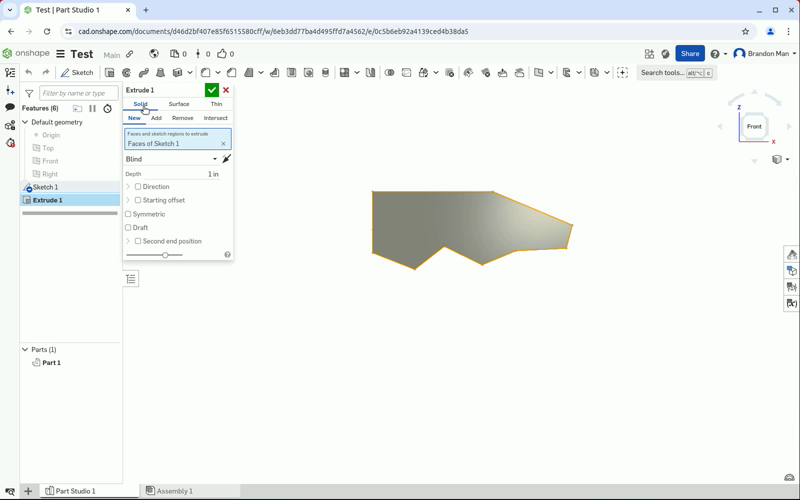
click(143, 106)
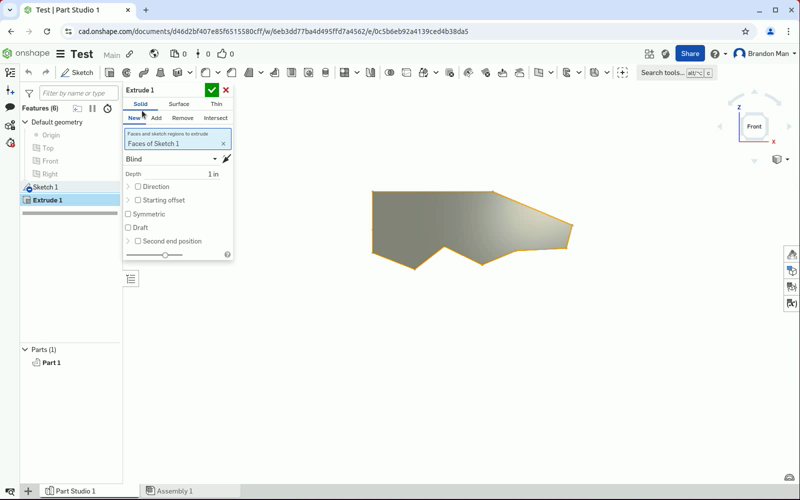
mouse_move(137, 120)
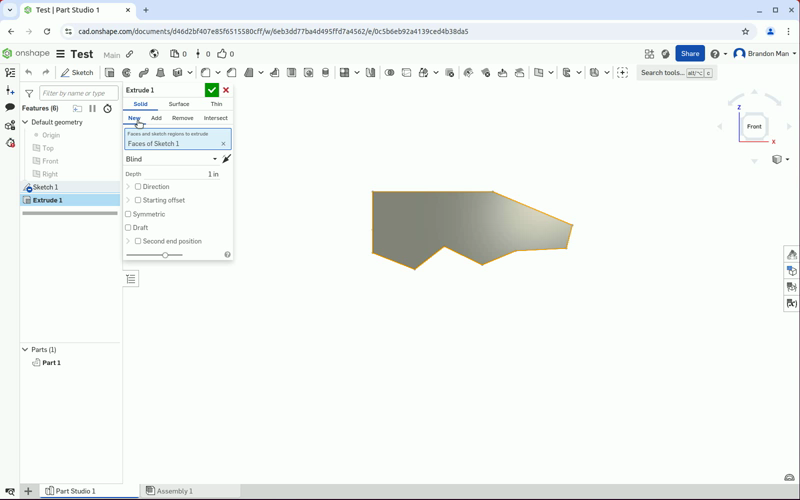
click(137, 120)
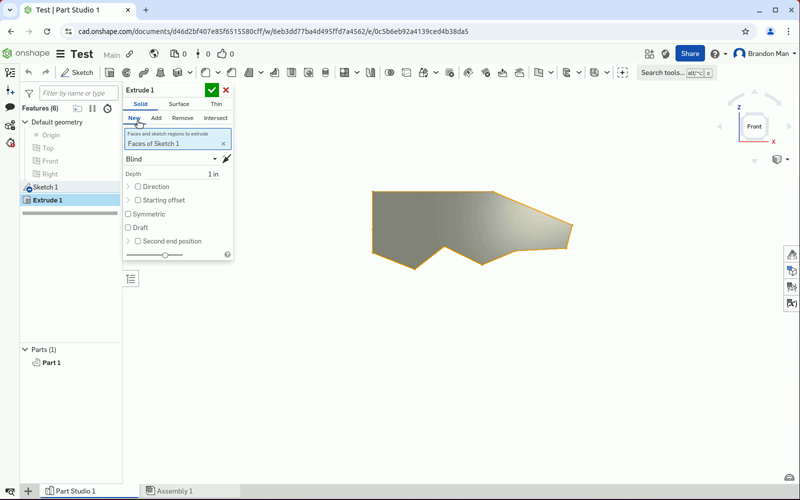
key(tab, 4)
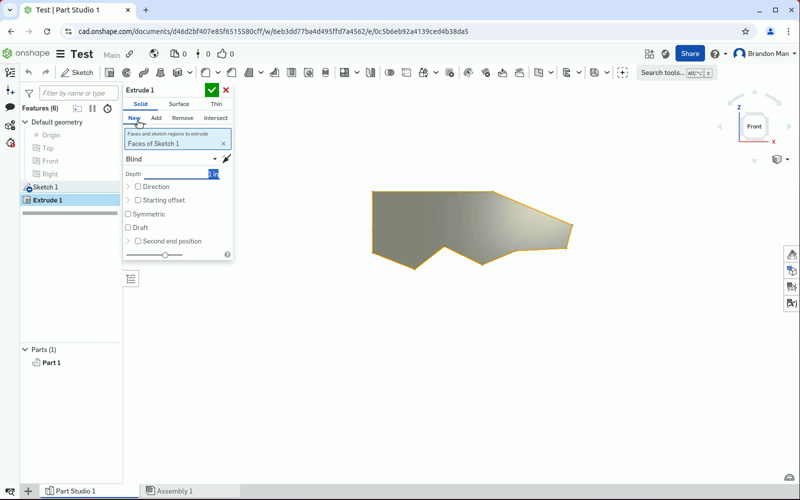
text(17.331)
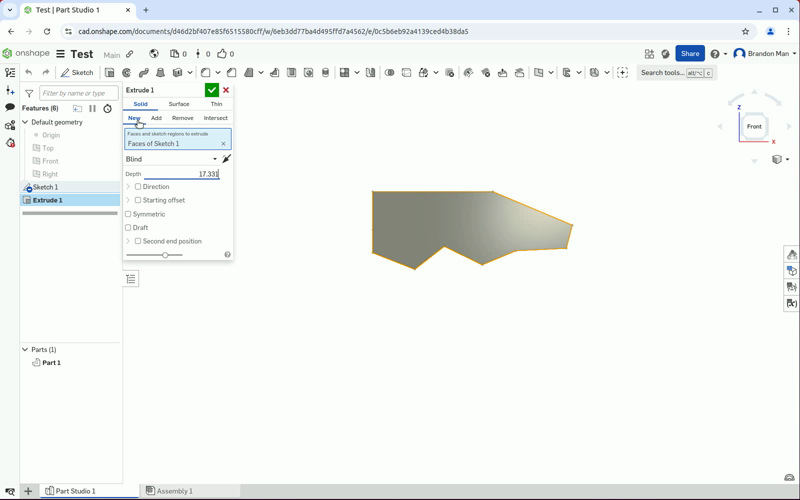
key(enter)
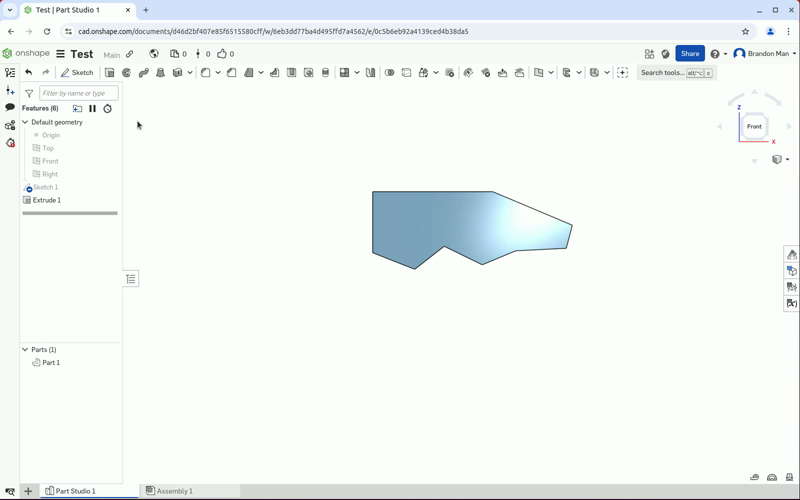
key(shift+h)
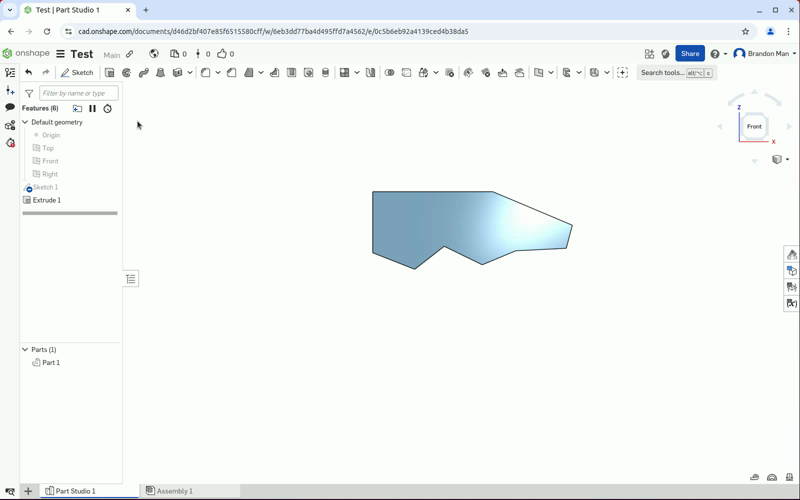
key(shift+h)
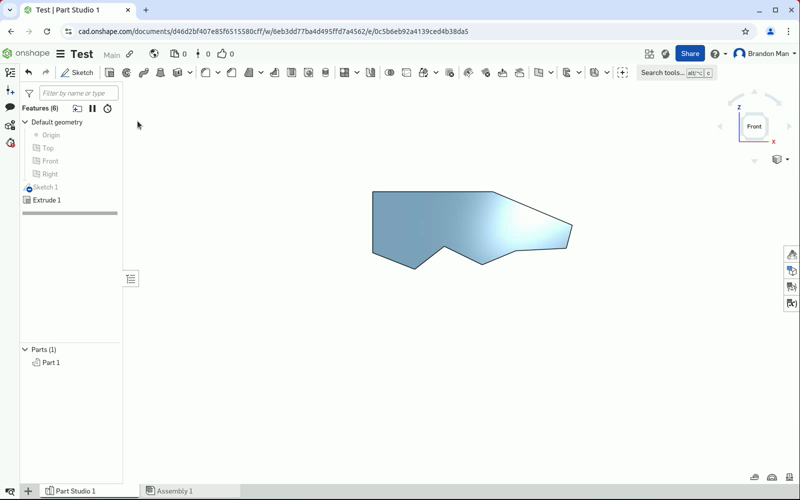
mouse_move(73, 189)
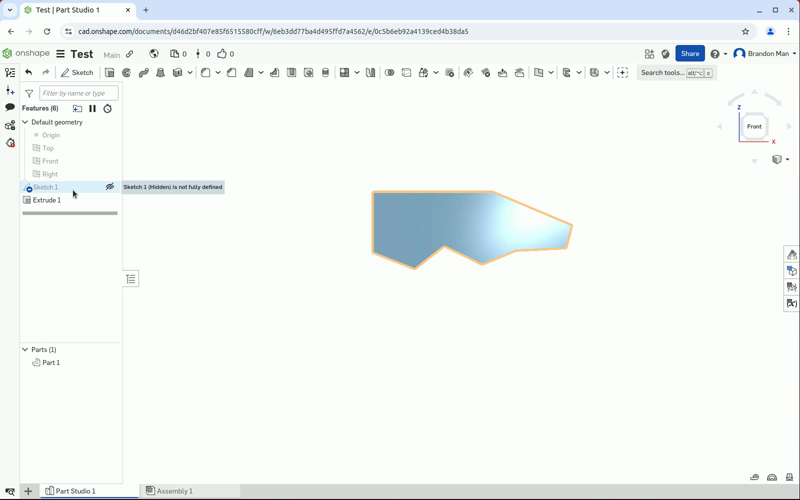
click(73, 189)
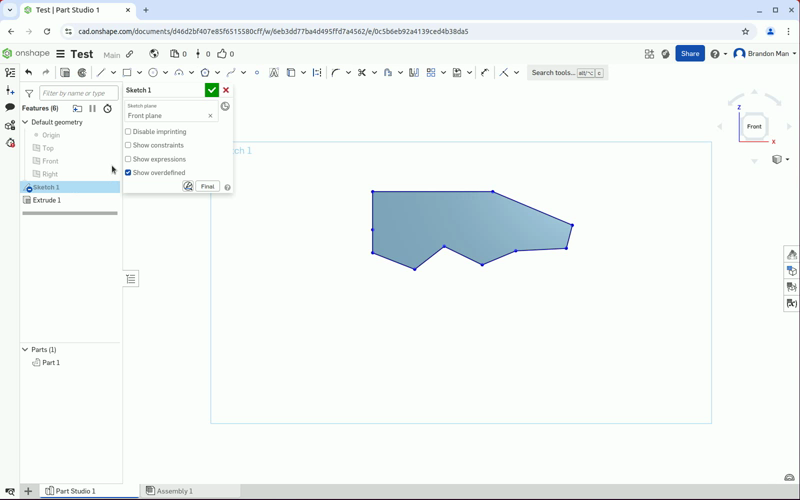
mouse_move(229, 92)
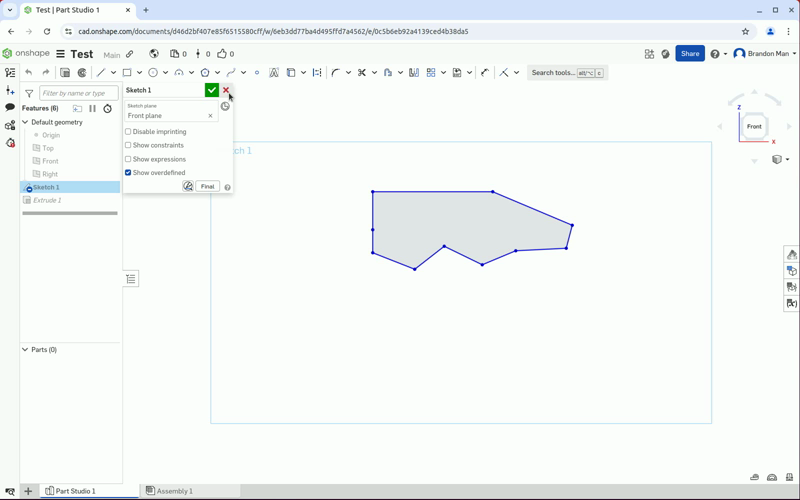
click(229, 92)
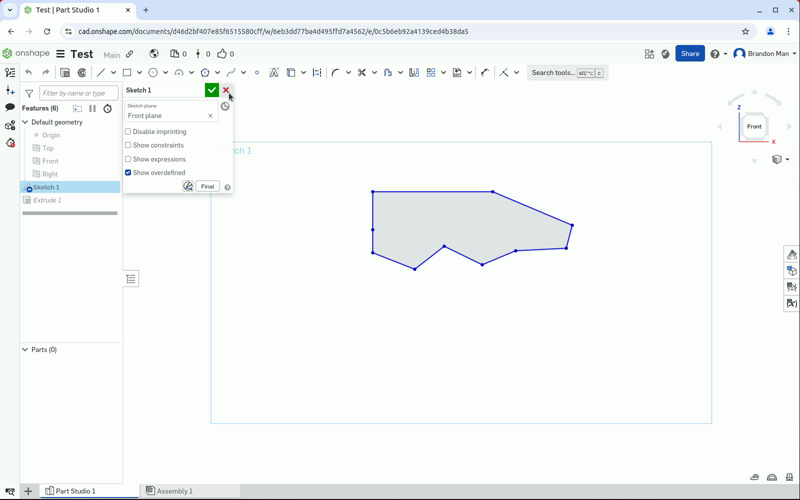
key(shift+s)
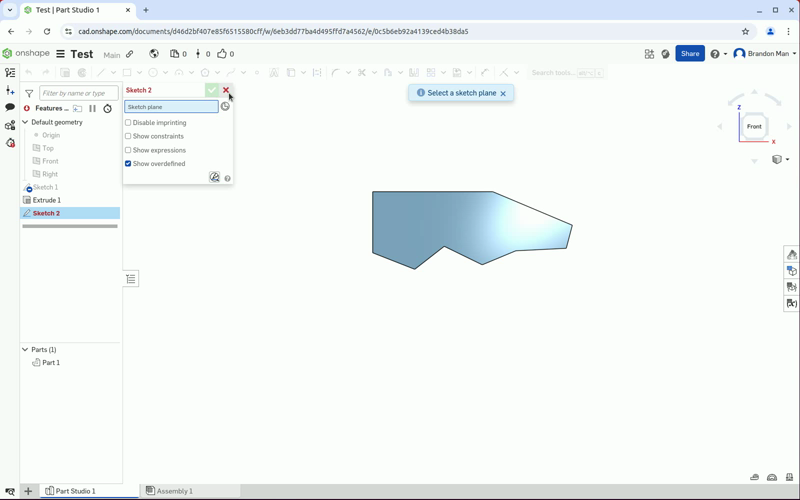
mouse_move(73, 163)
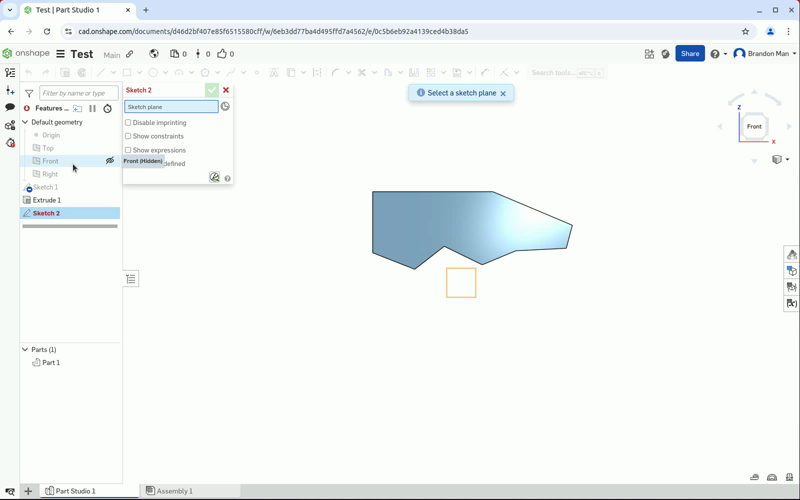
click(73, 163)
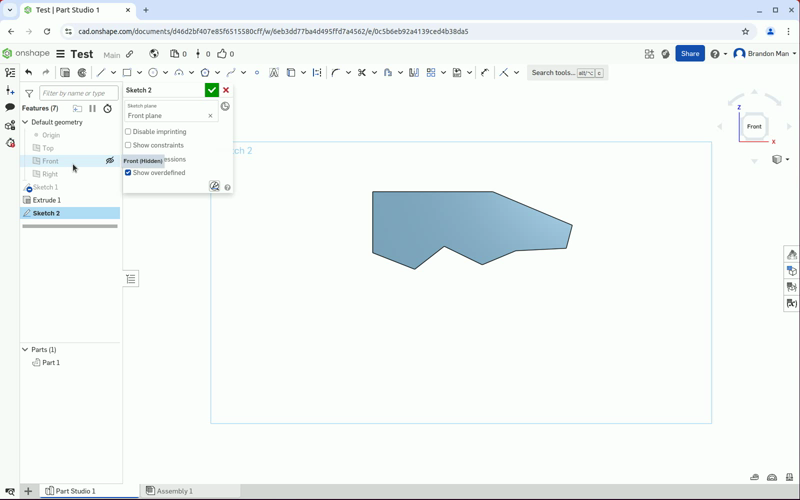
mouse_move(73, 352)
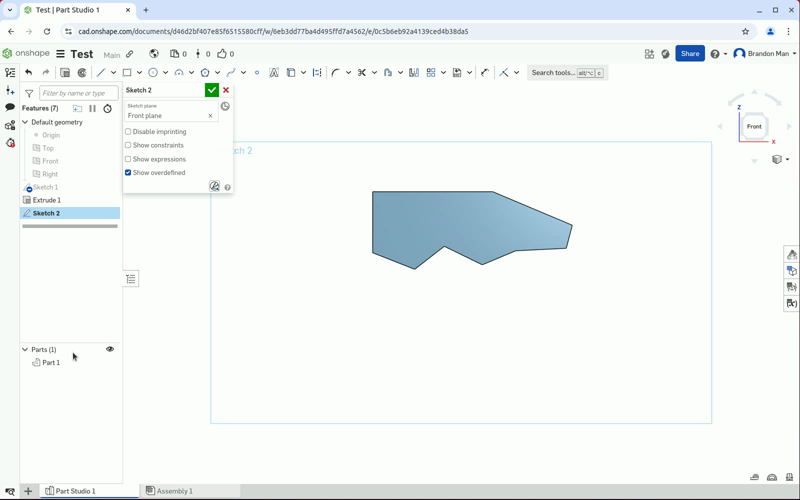
key(y)
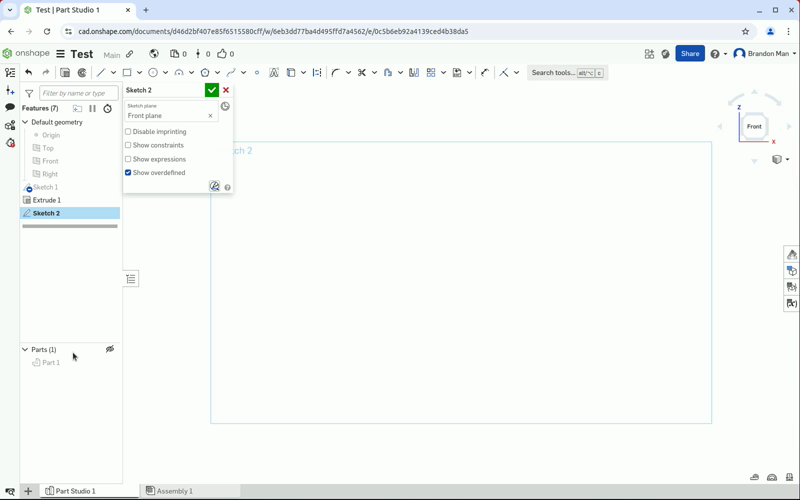
key(l)
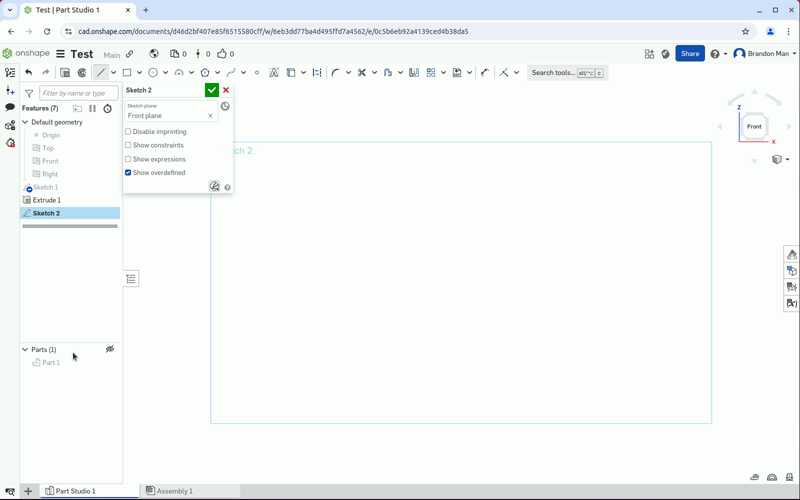
key_down(shift)
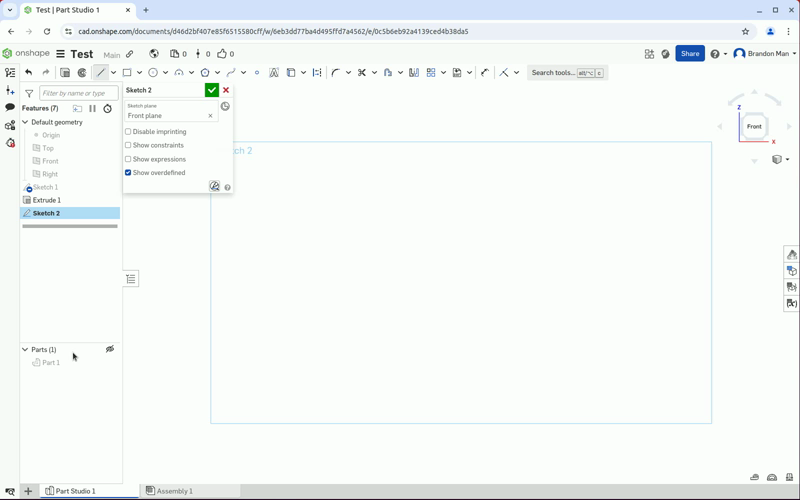
mouse_move(372, 252)
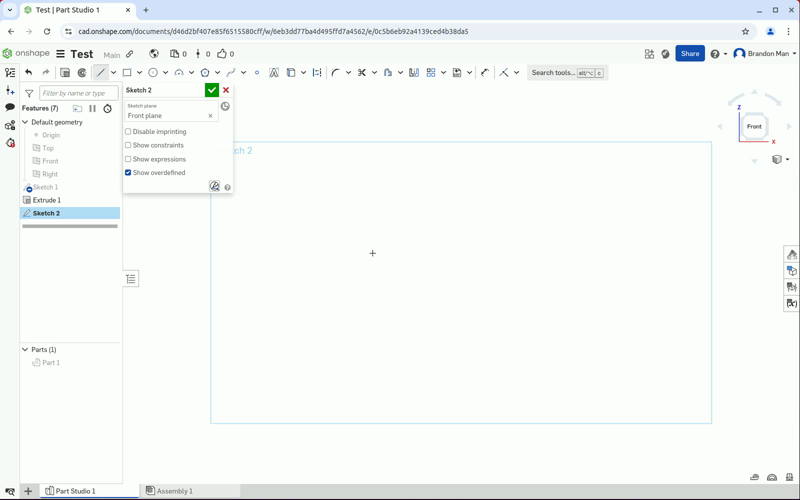
click(372, 252)
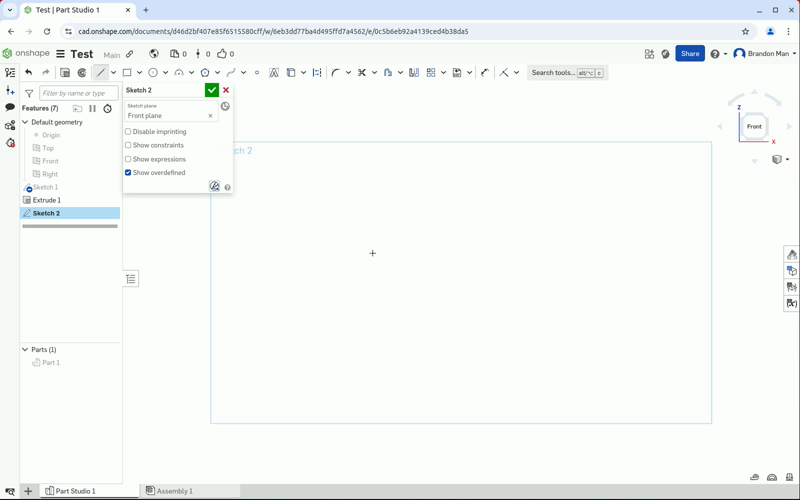
key_up(shift)
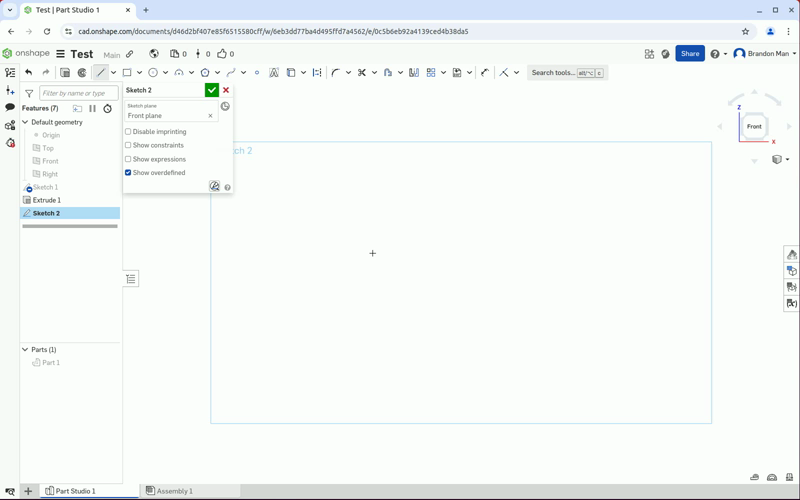
key_down(shift)
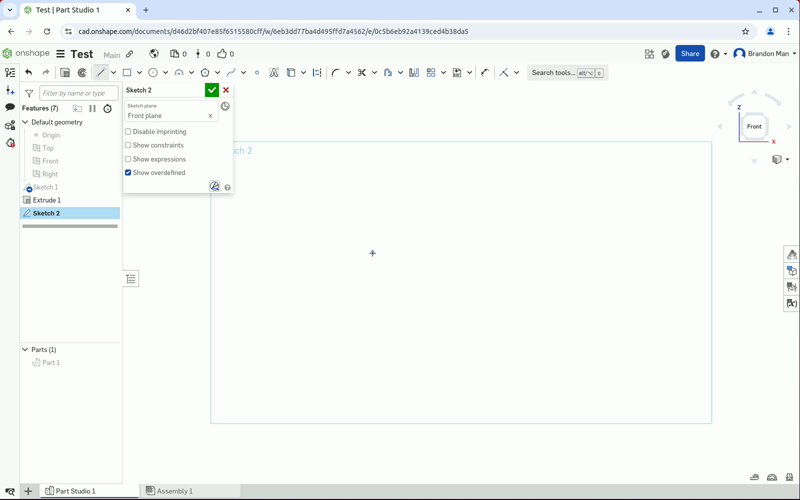
mouse_move(402, 252)
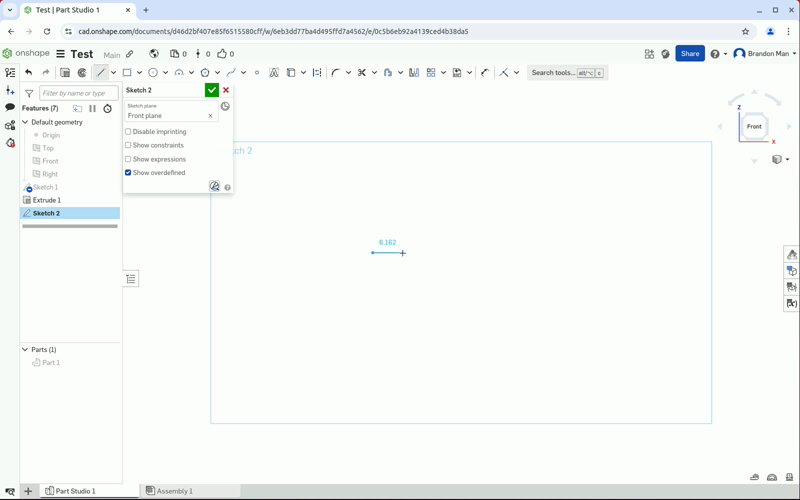
mouse_move(414, 269)
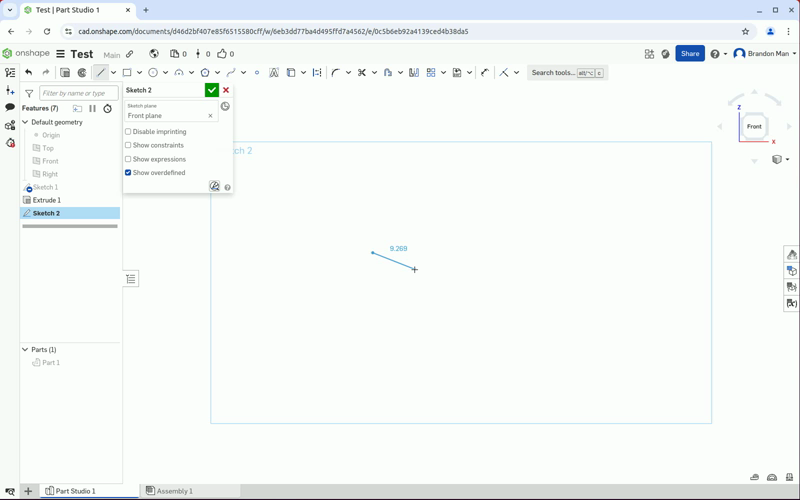
click(414, 269)
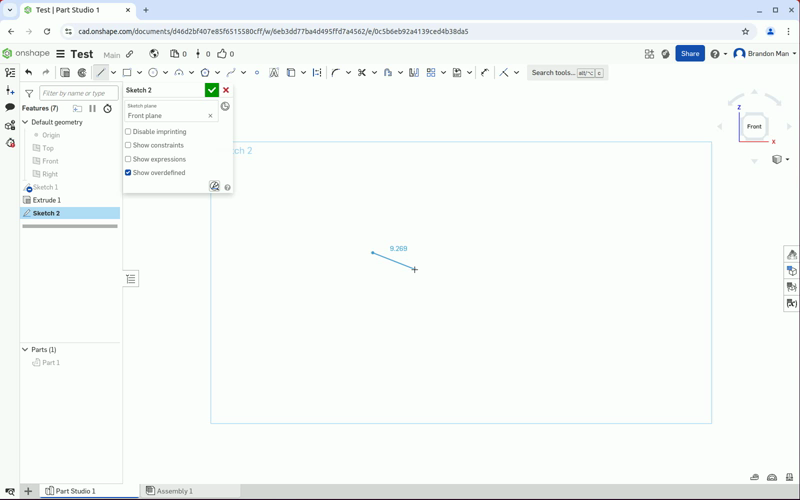
key_up(shift)
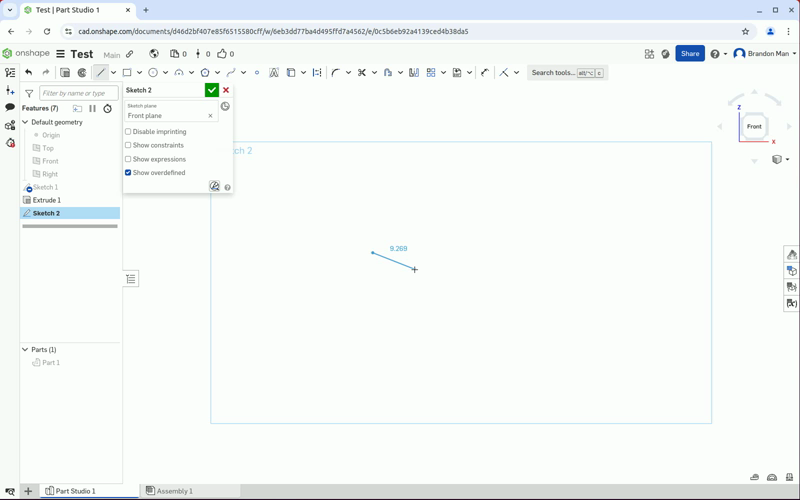
key_down(shift)
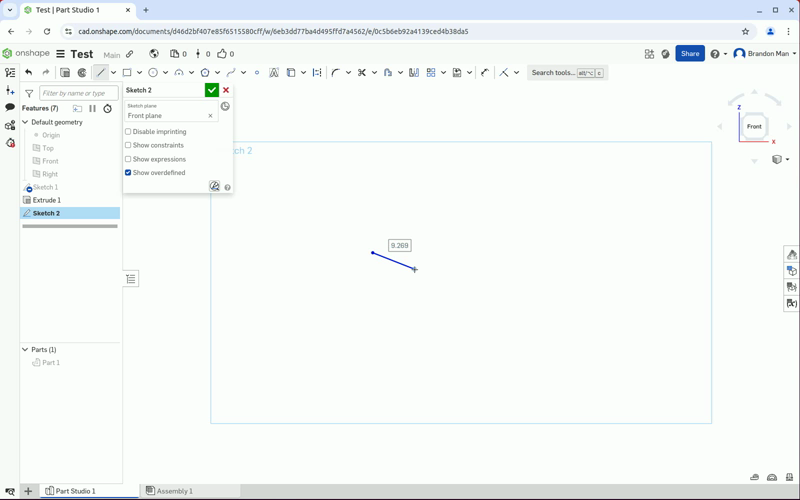
mouse_move(444, 269)
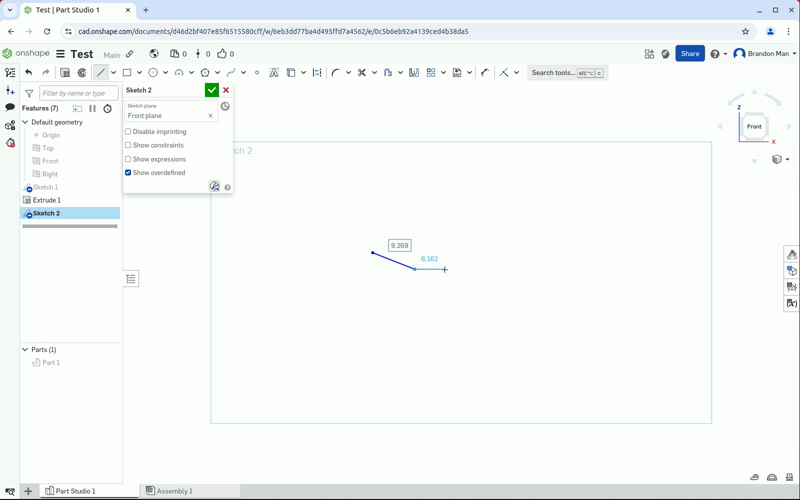
mouse_move(444, 246)
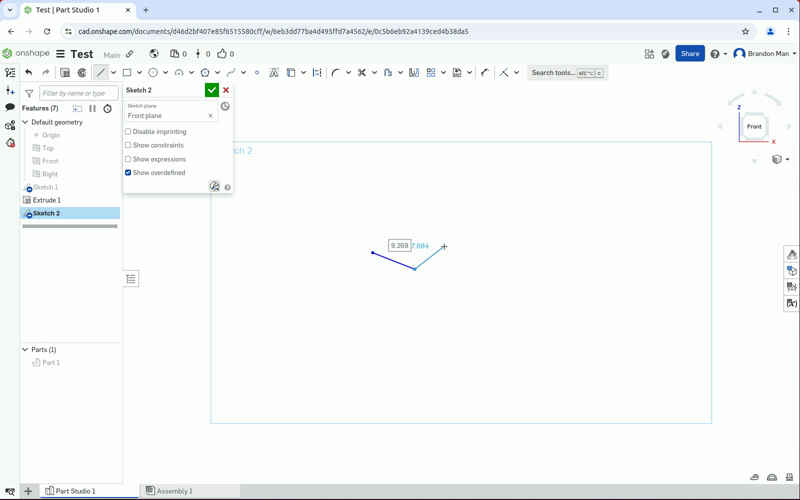
click(444, 246)
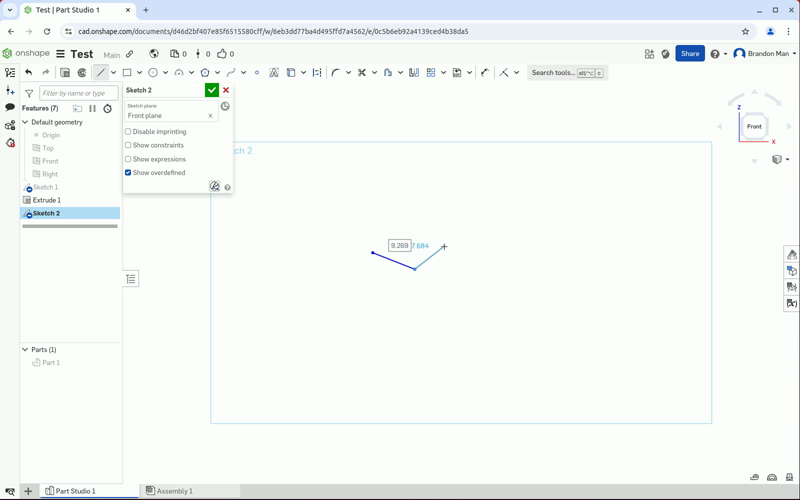
key_up(shift)
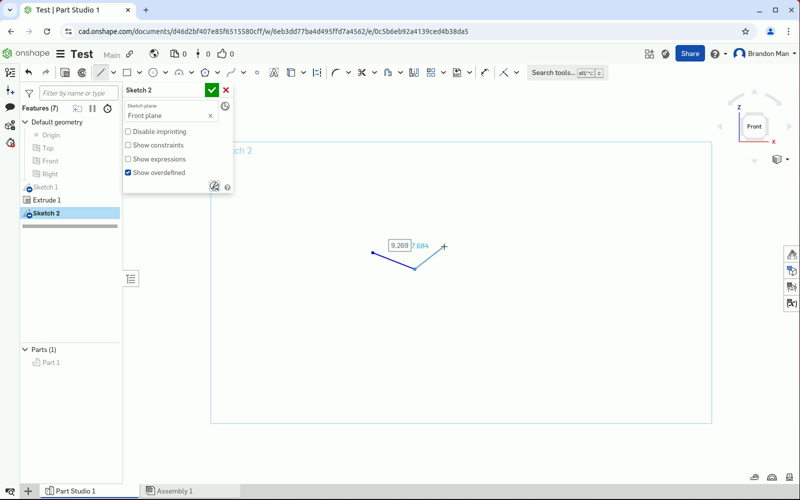
key_down(shift)
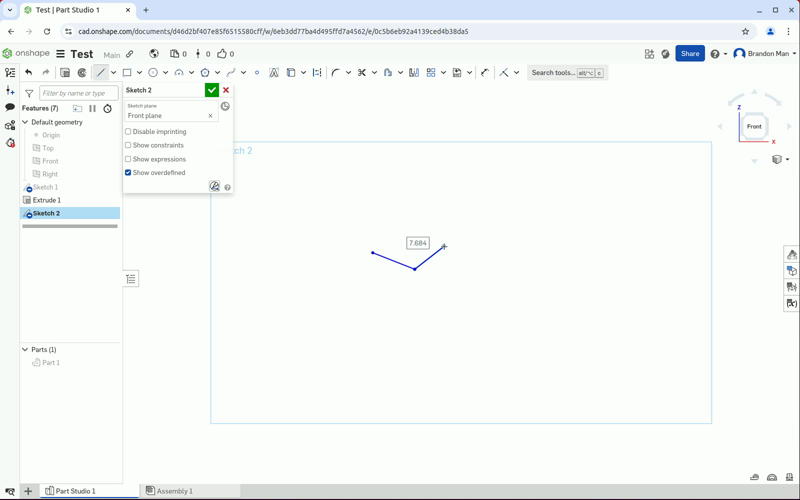
mouse_move(474, 246)
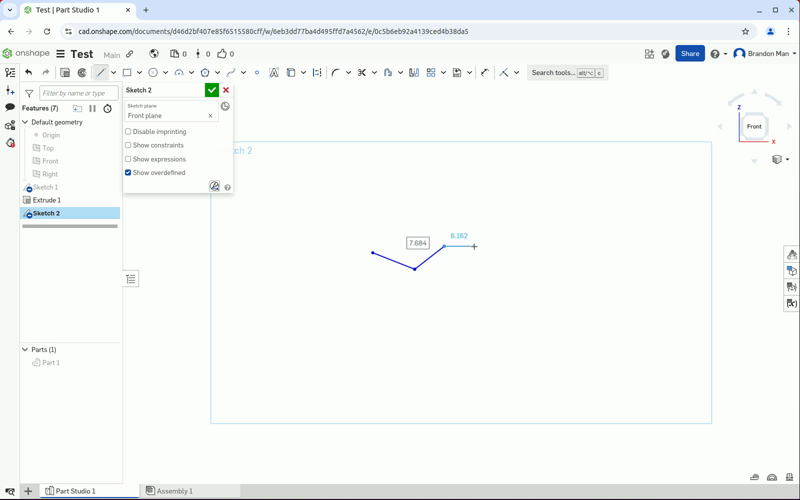
mouse_move(482, 264)
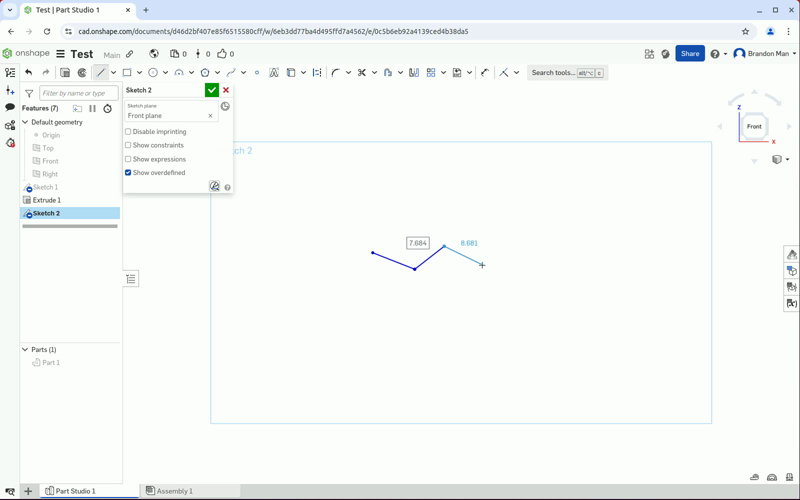
click(482, 264)
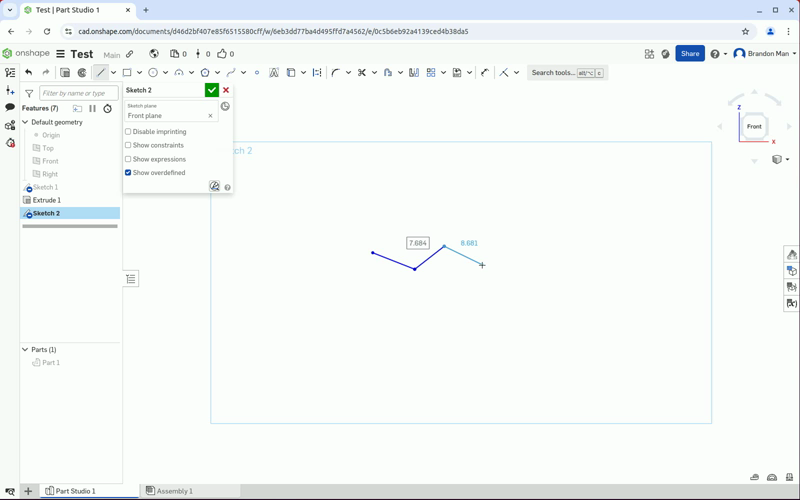
key_up(shift)
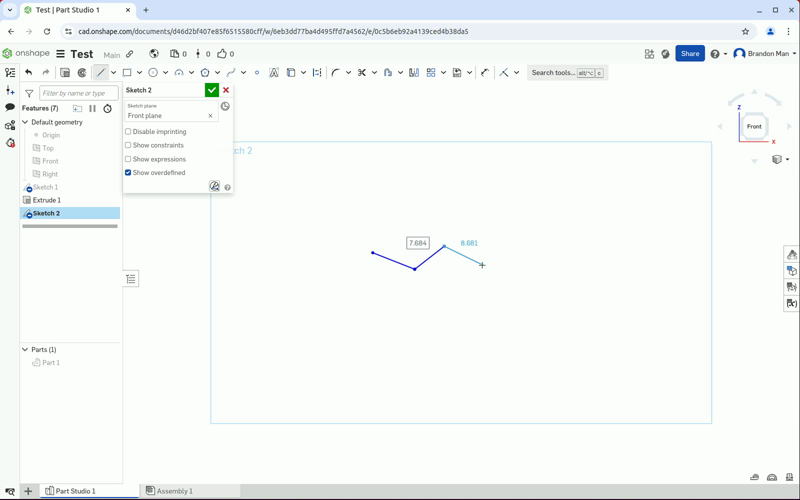
key_down(shift)
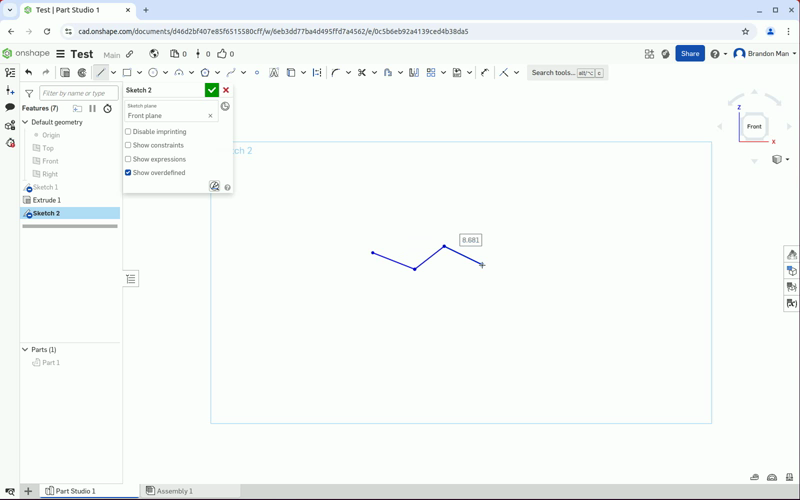
mouse_move(512, 264)
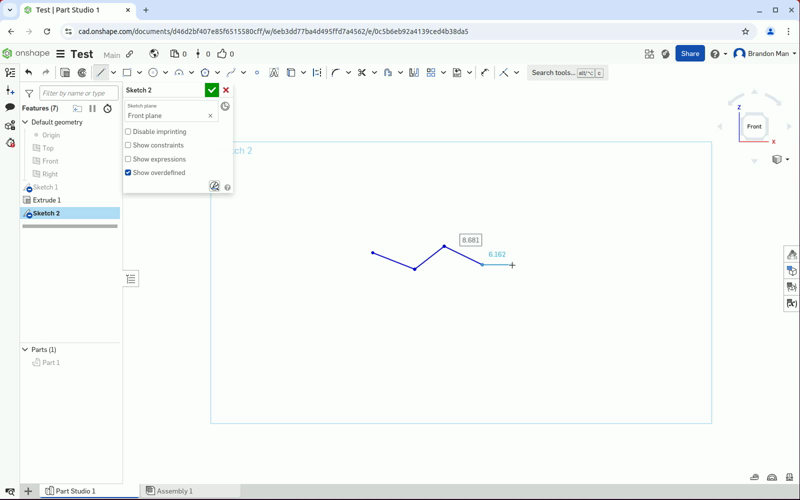
mouse_move(515, 250)
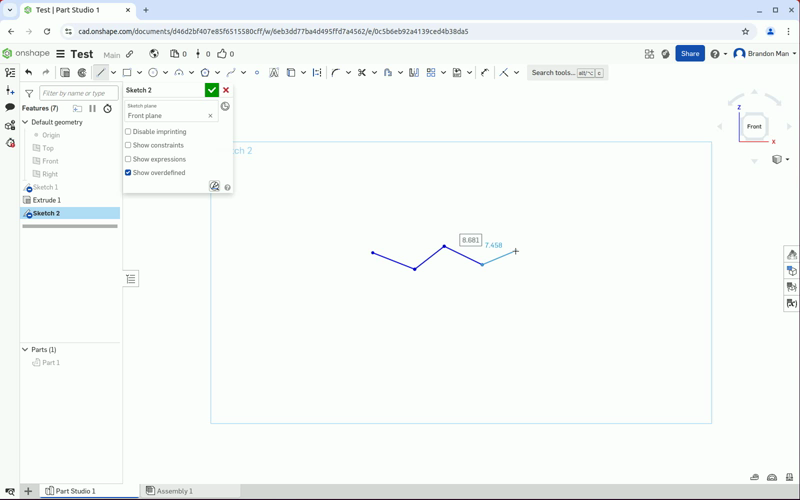
click(515, 250)
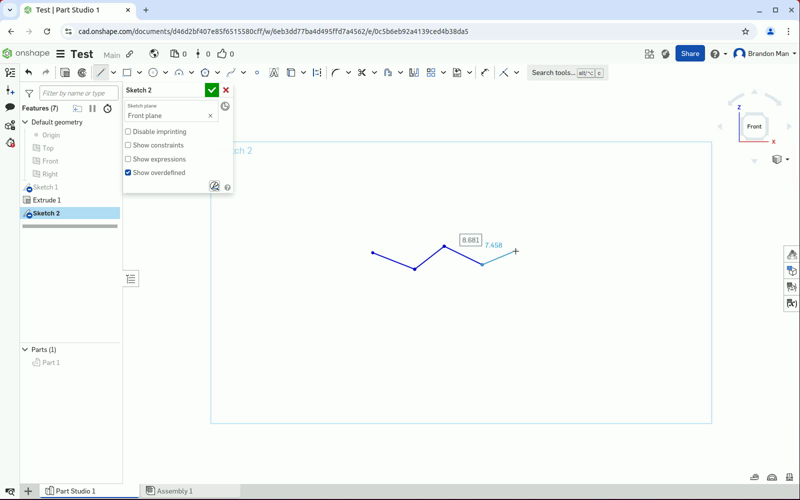
key_up(shift)
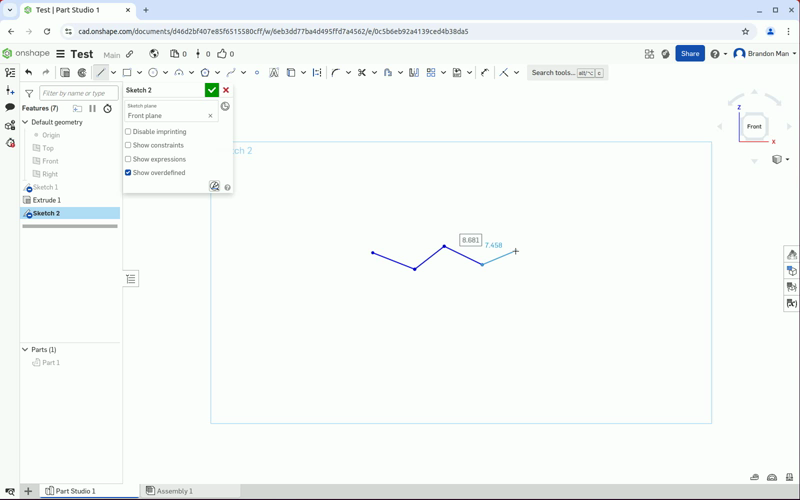
key_down(shift)
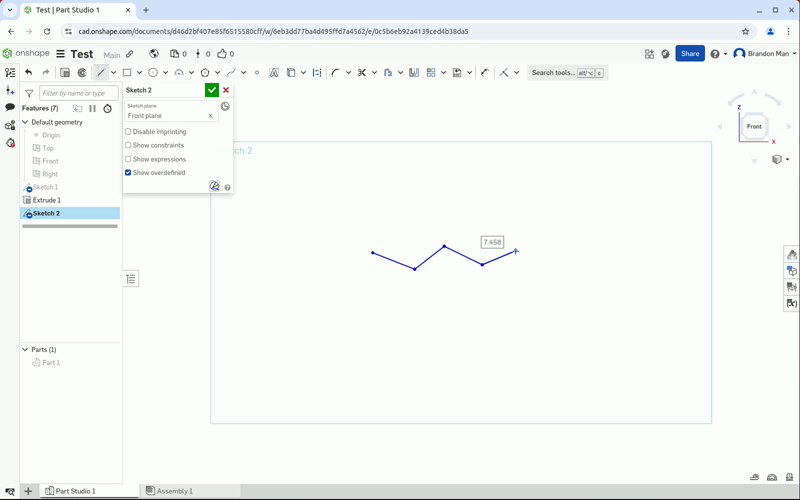
mouse_move(545, 250)
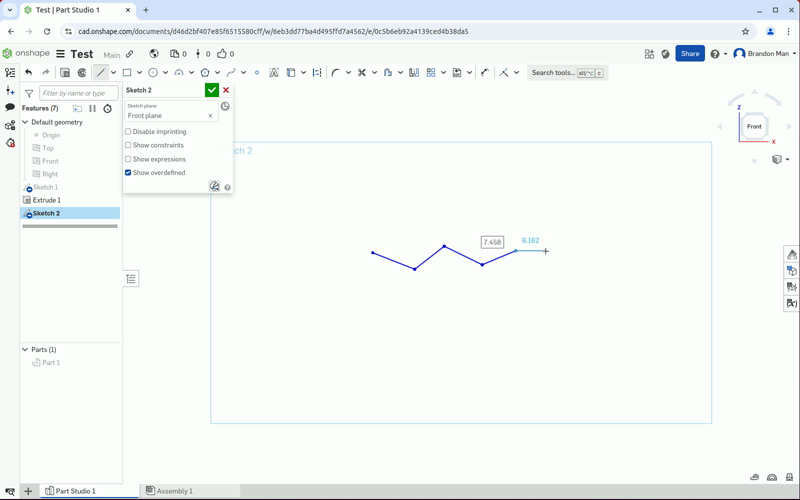
mouse_move(566, 248)
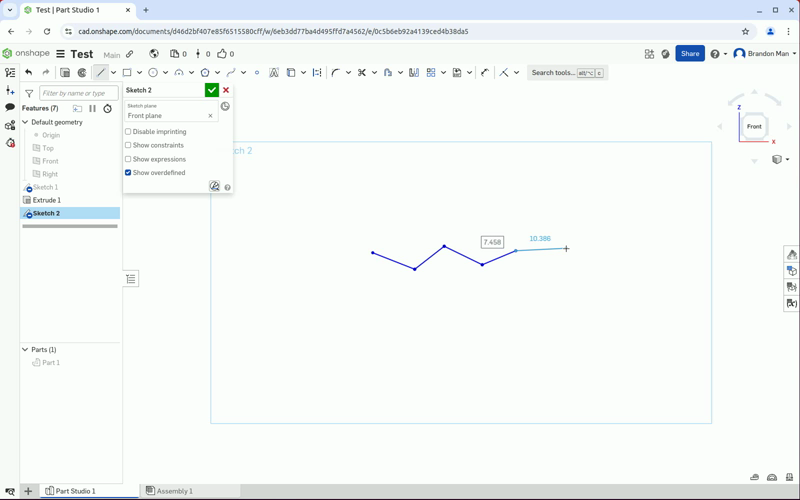
click(566, 248)
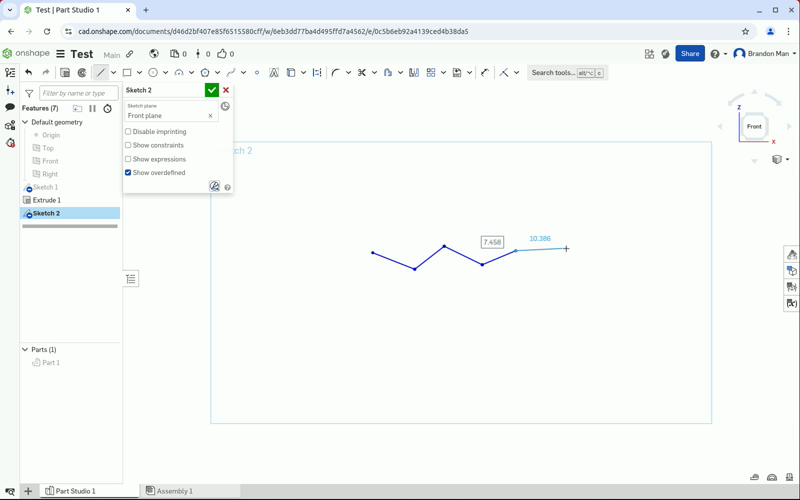
key_up(shift)
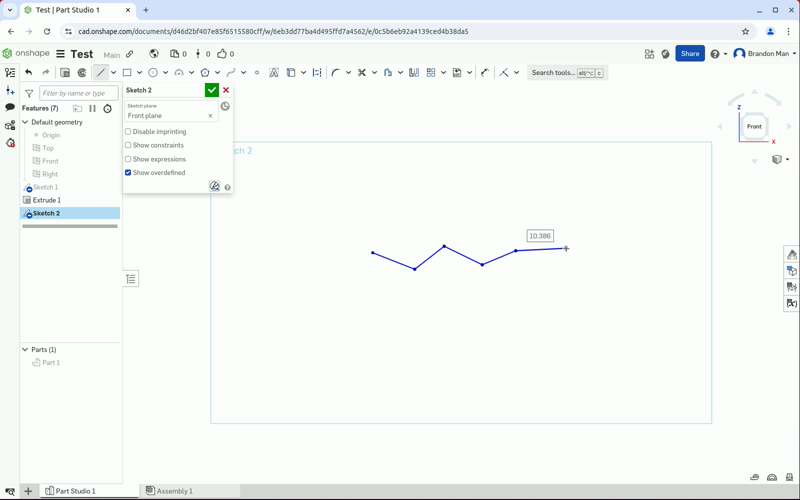
key_down(shift)
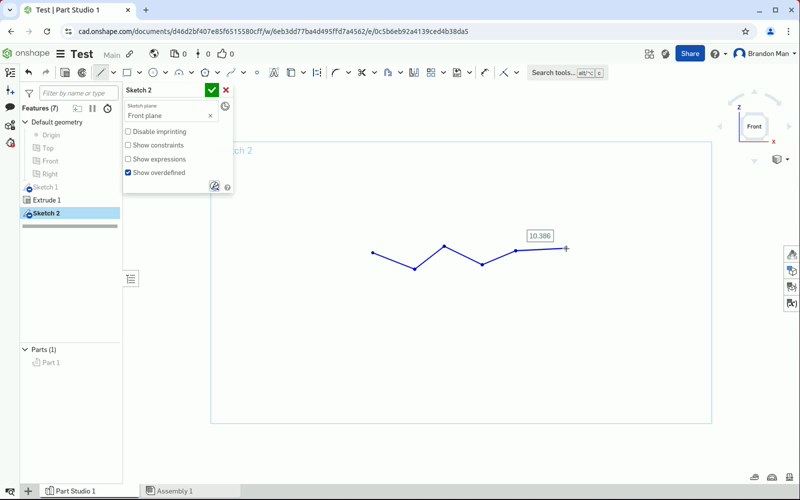
mouse_move(589, 248)
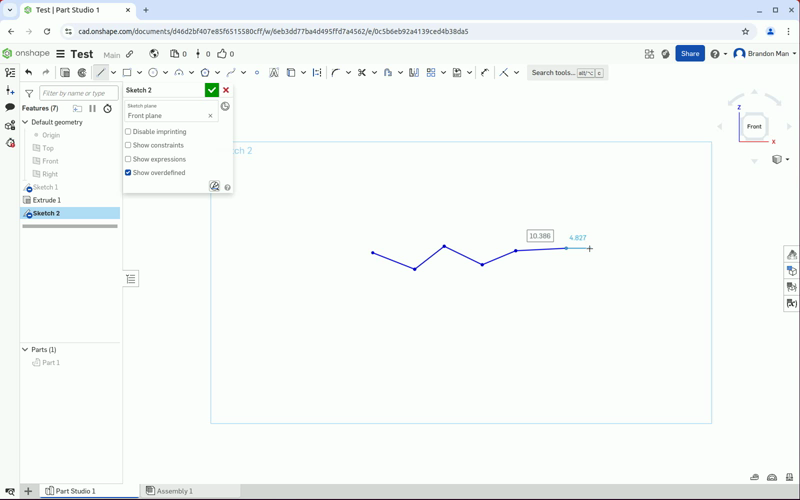
mouse_move(572, 225)
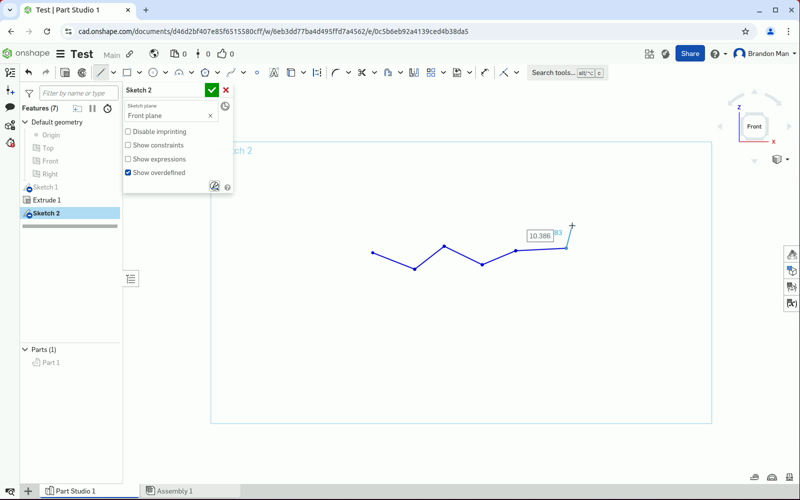
click(572, 225)
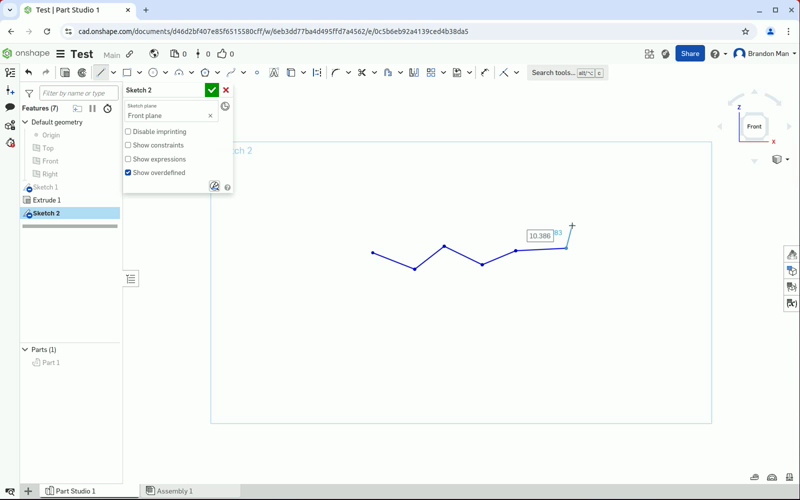
key_up(shift)
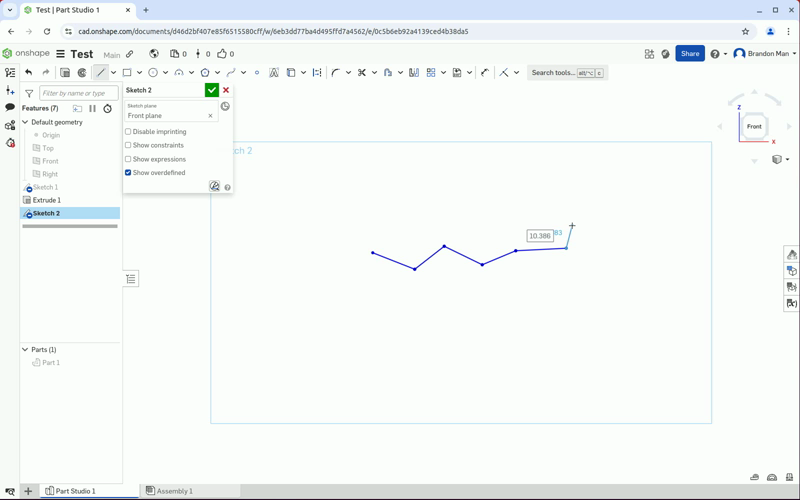
key_down(shift)
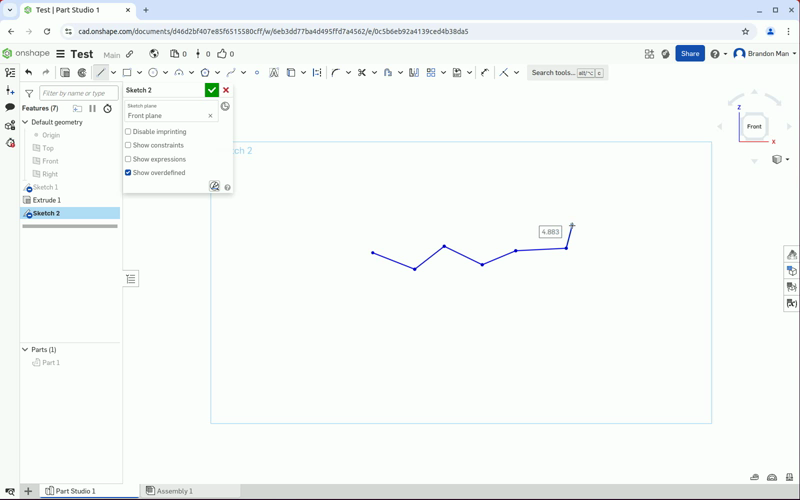
mouse_move(492, 191)
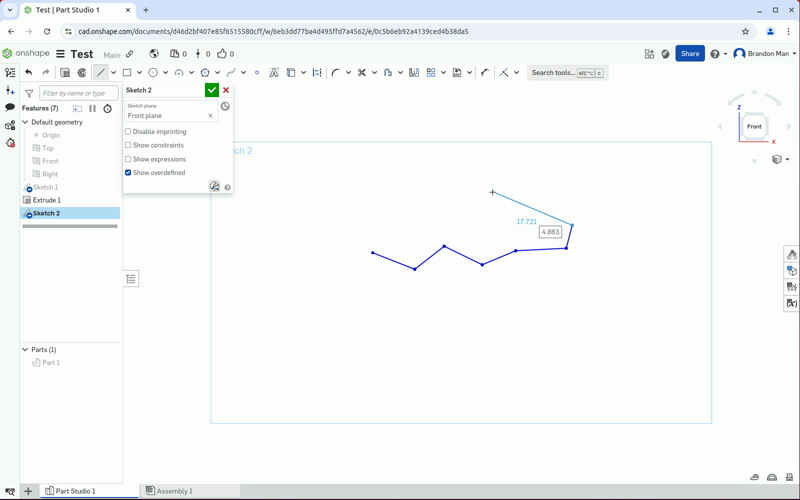
click(492, 191)
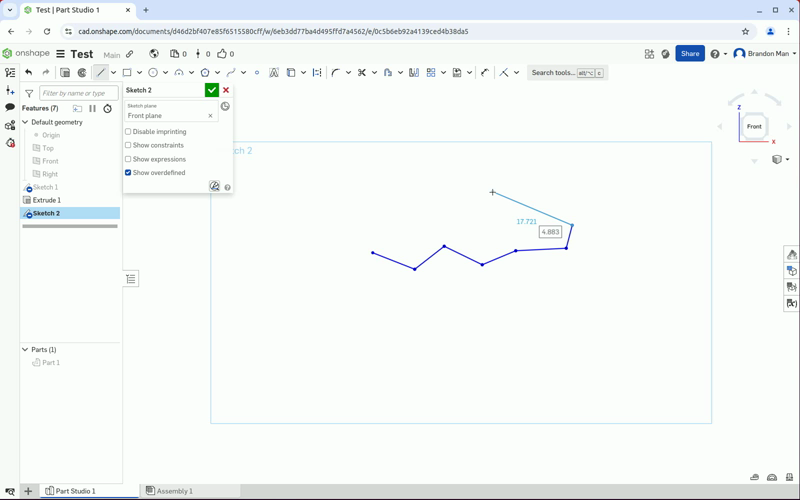
key_up(shift)
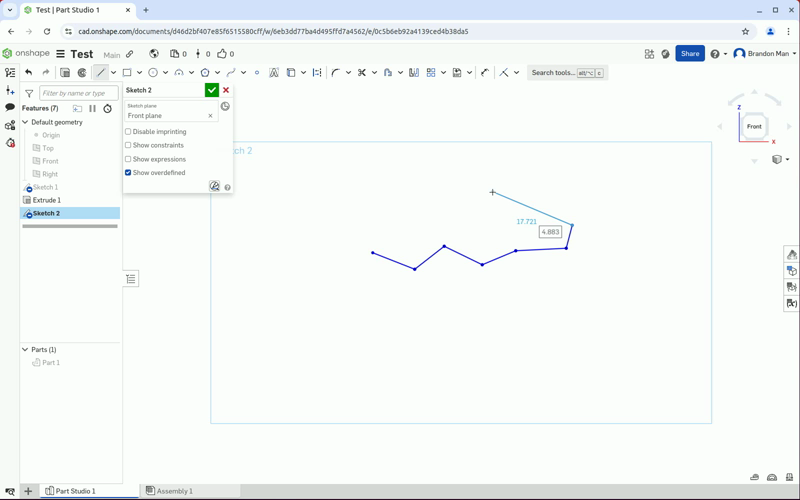
key_down(shift)
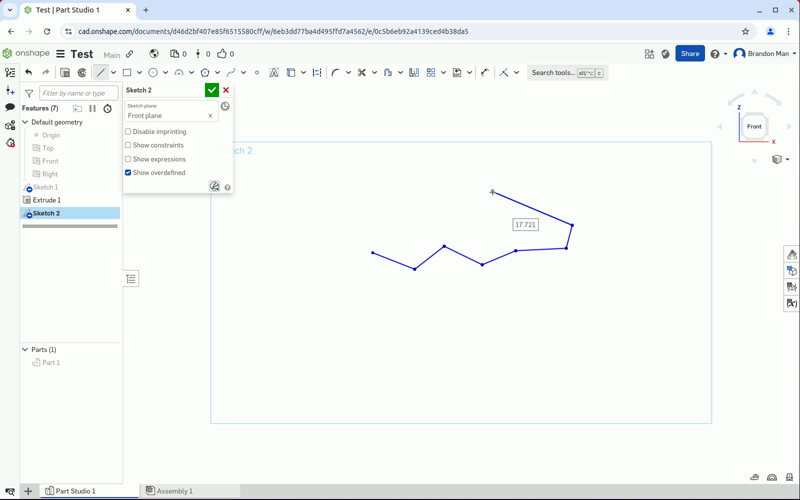
mouse_move(372, 191)
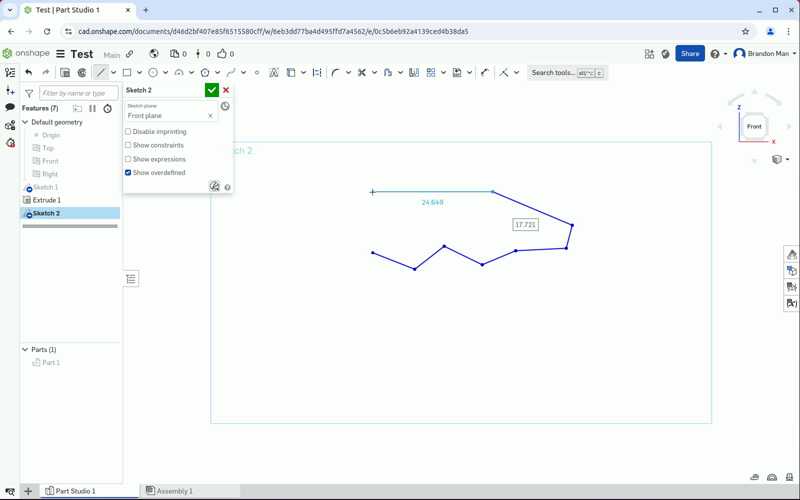
click(372, 191)
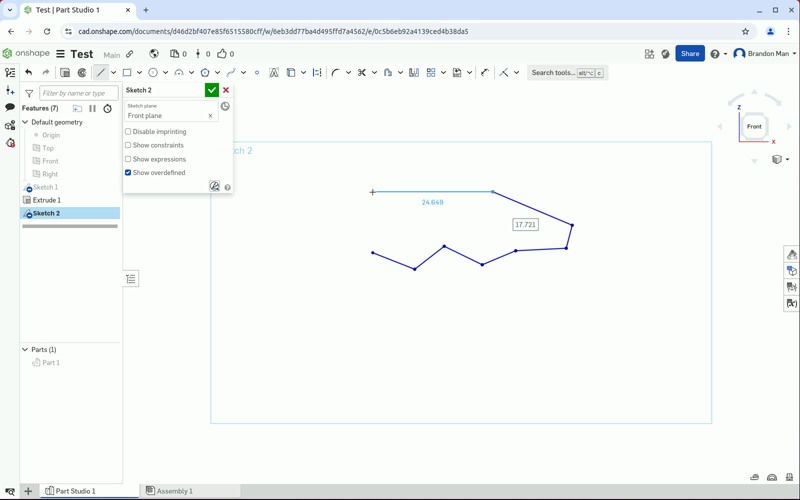
key_up(shift)
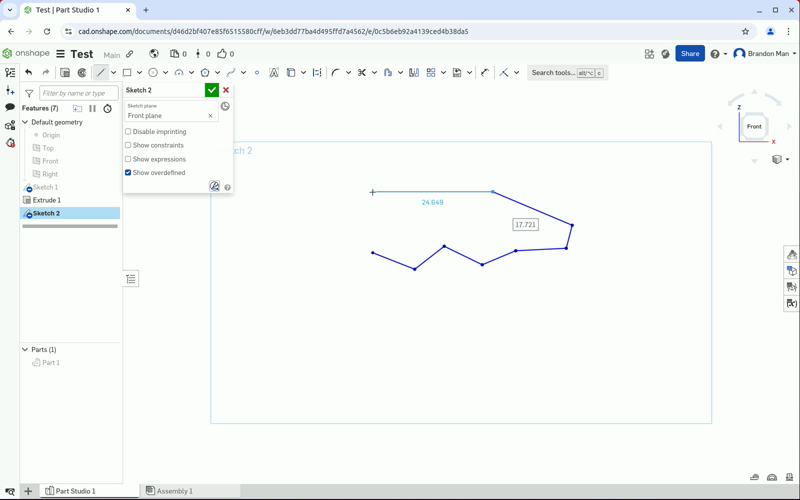
key_down(shift)
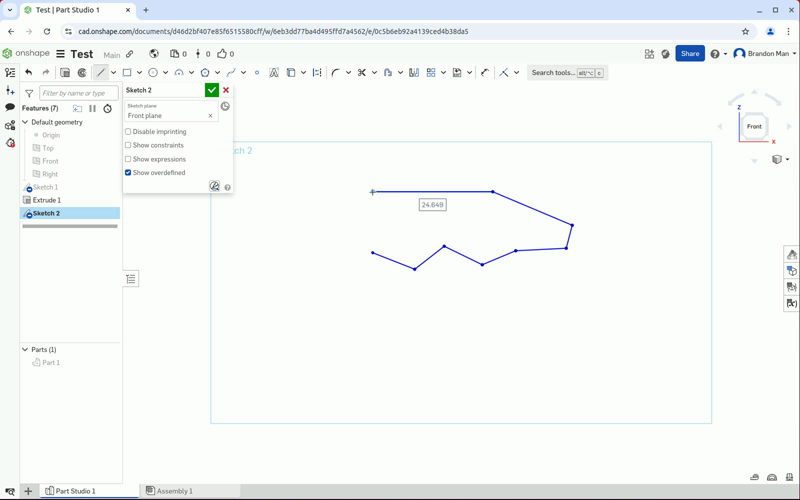
mouse_move(402, 191)
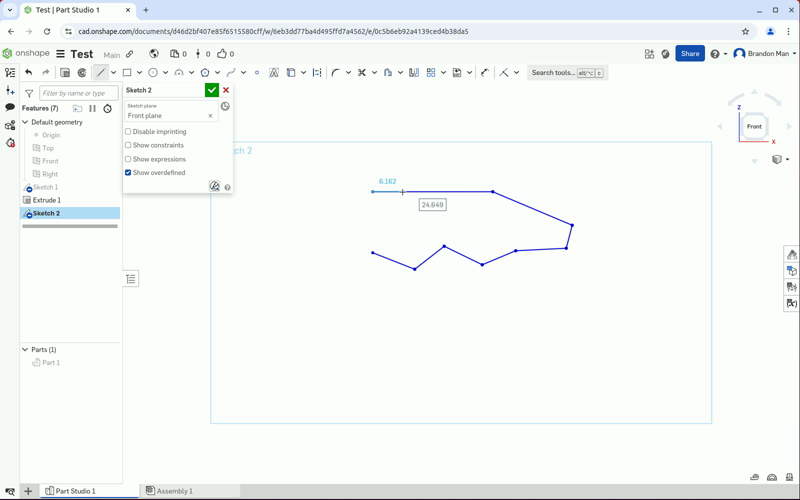
mouse_move(372, 229)
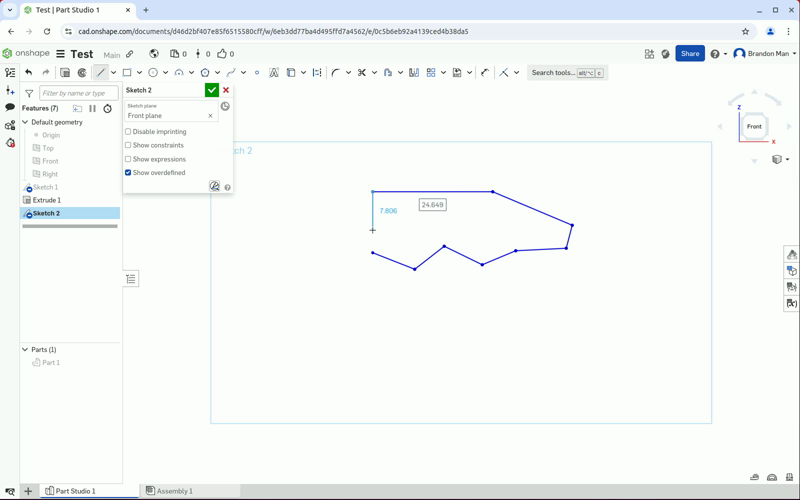
click(372, 229)
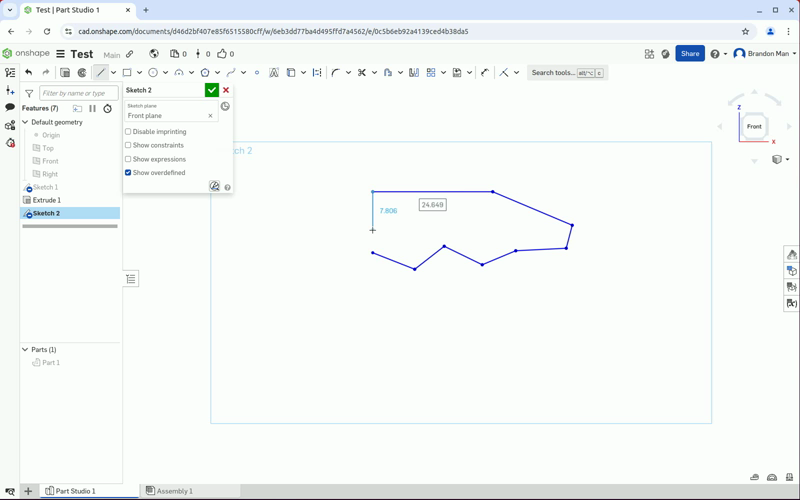
key_up(shift)
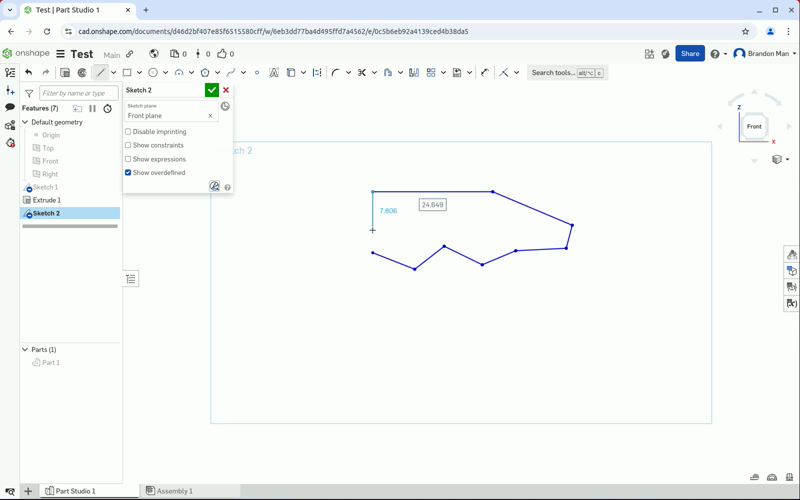
mouse_move(402, 229)
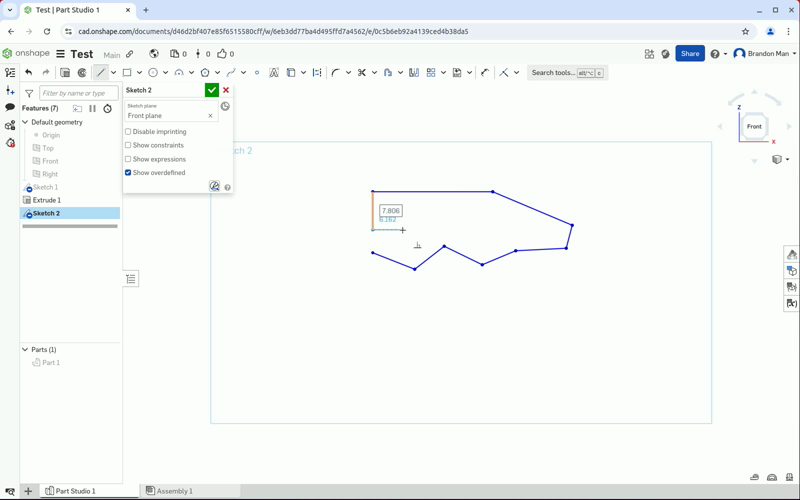
key_down(shift)
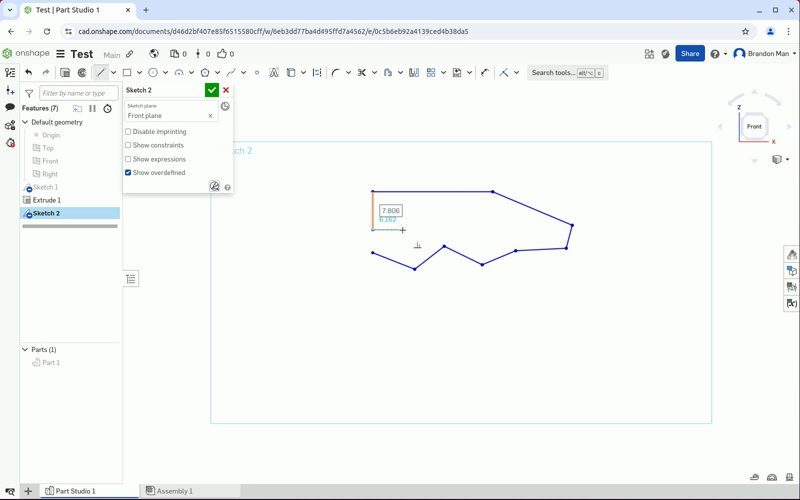
mouse_move(372, 252)
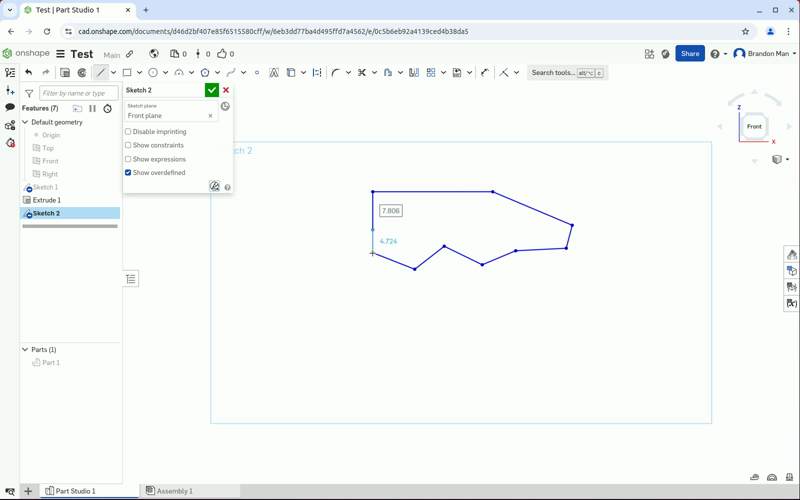
key_up(shift)
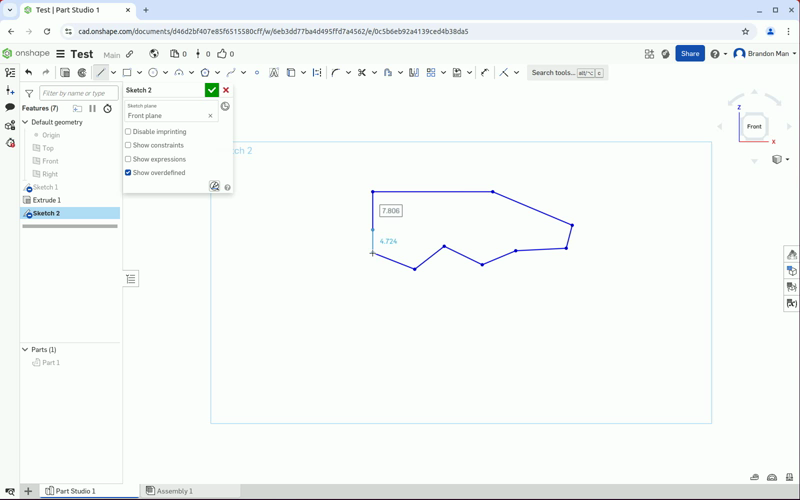
click(372, 252)
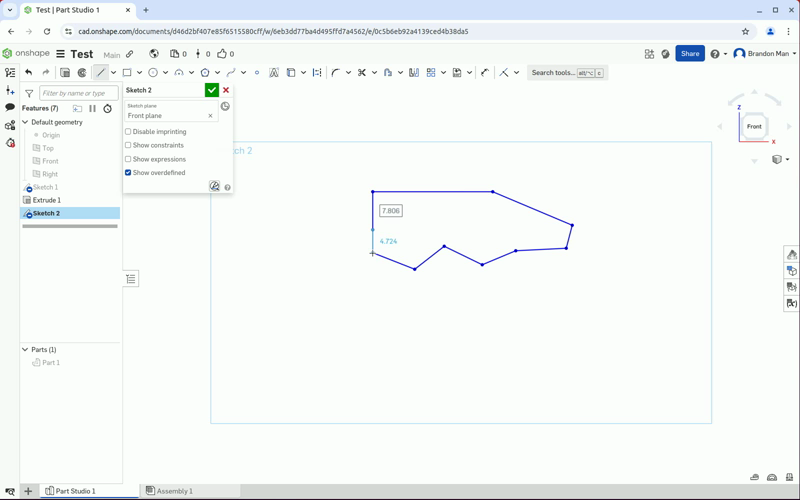
key(esc)
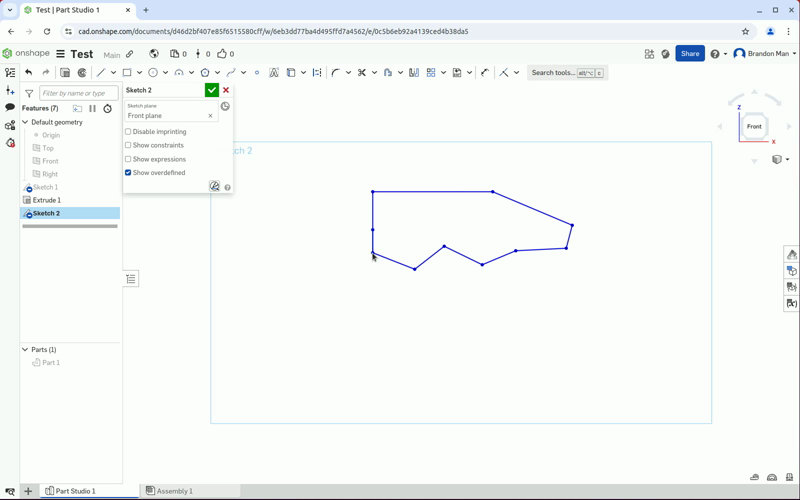
mouse_move(478, 251)
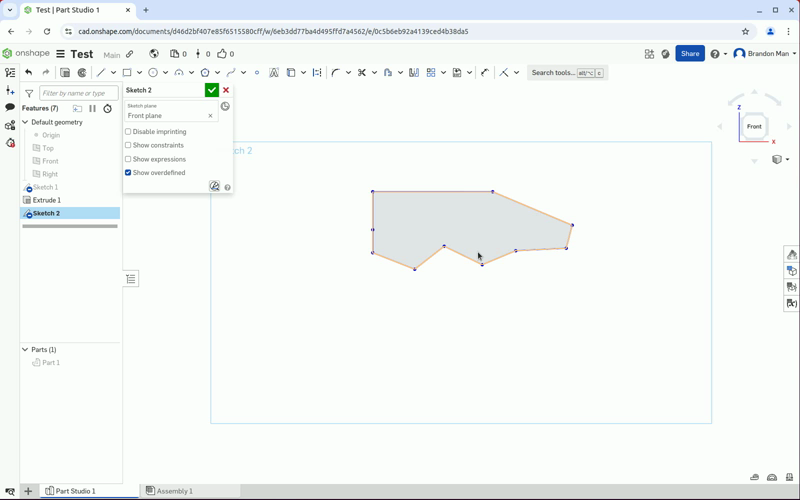
click(478, 251)
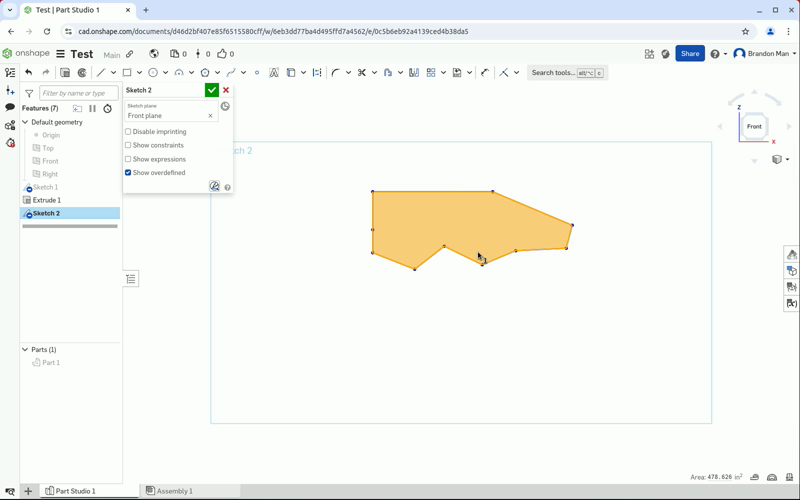
mouse_move(73, 352)
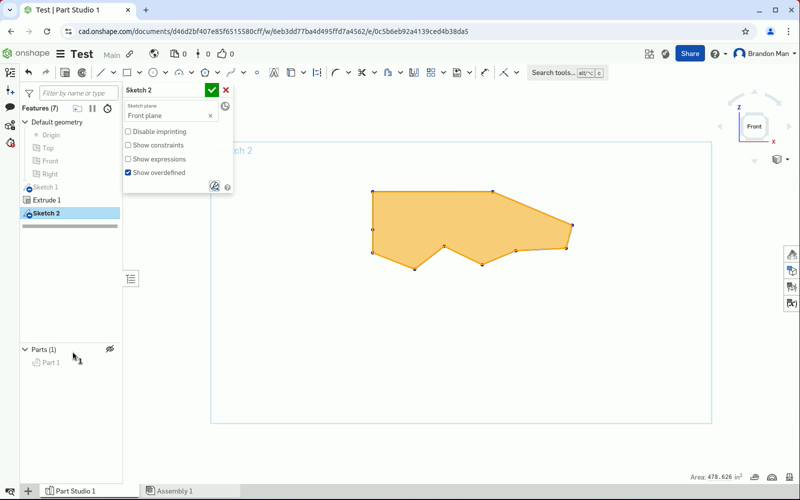
key(shift+y)
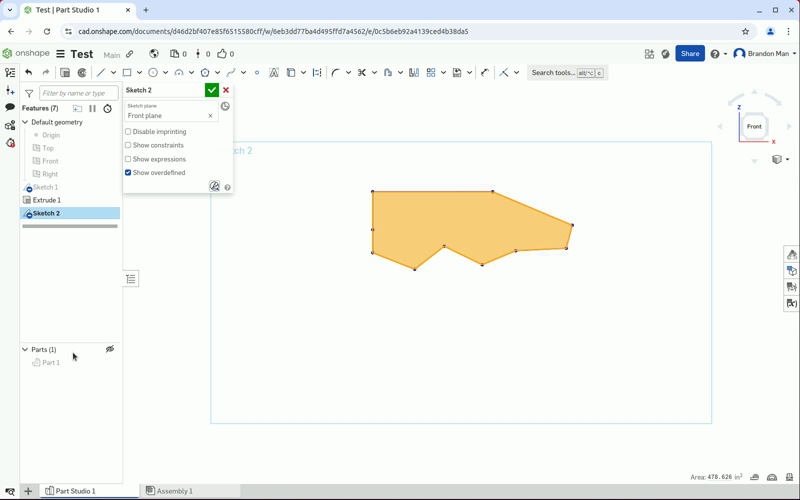
key(shift+e)
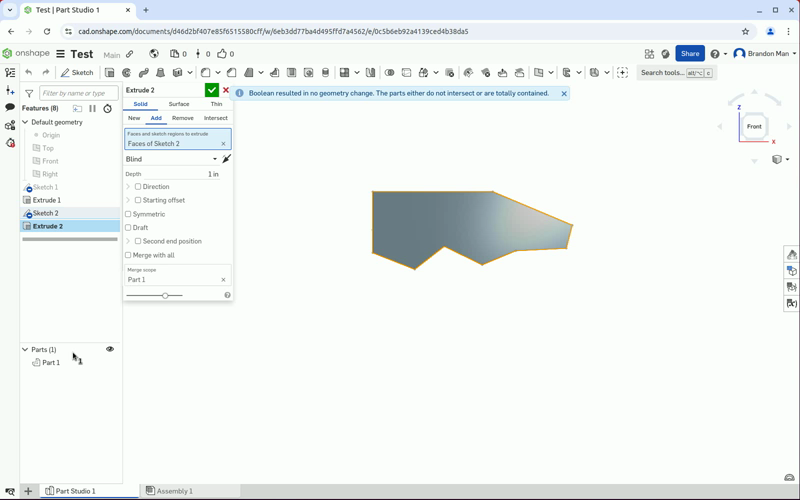
mouse_move(143, 106)
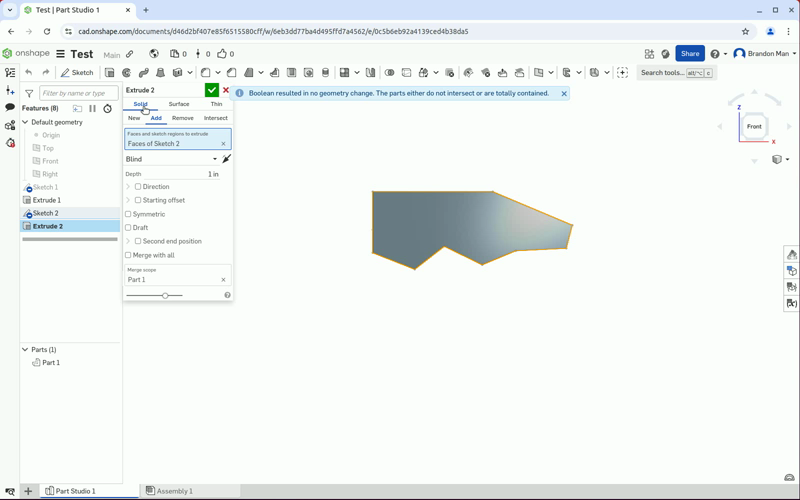
click(143, 106)
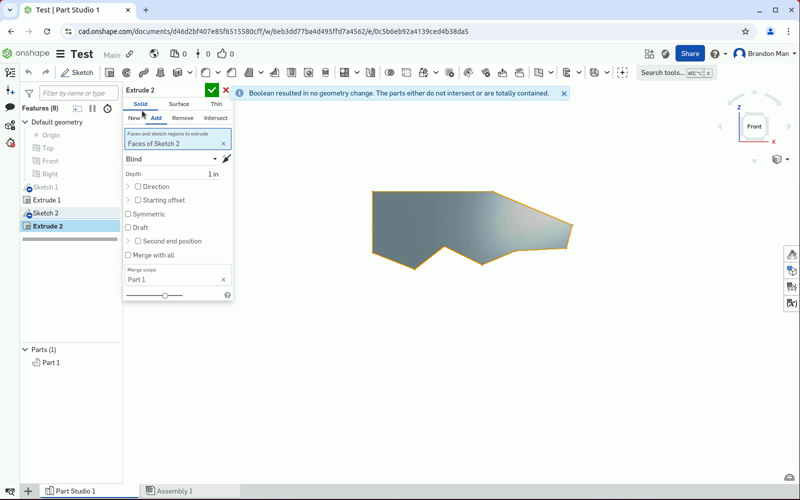
mouse_move(137, 120)
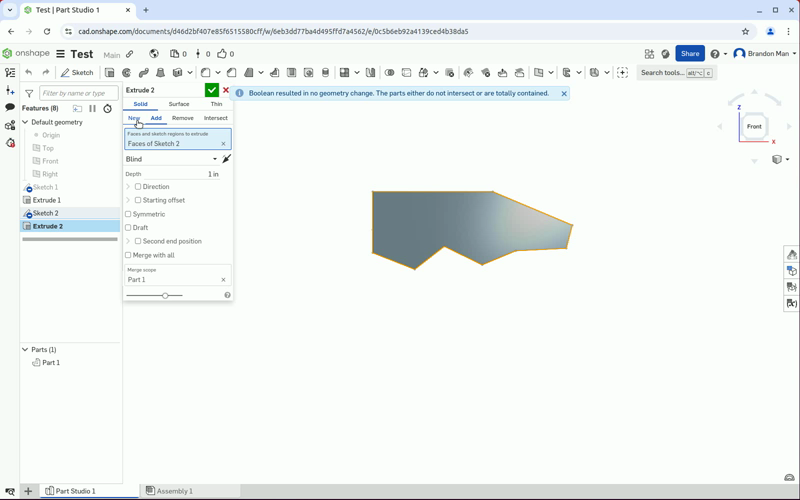
click(137, 120)
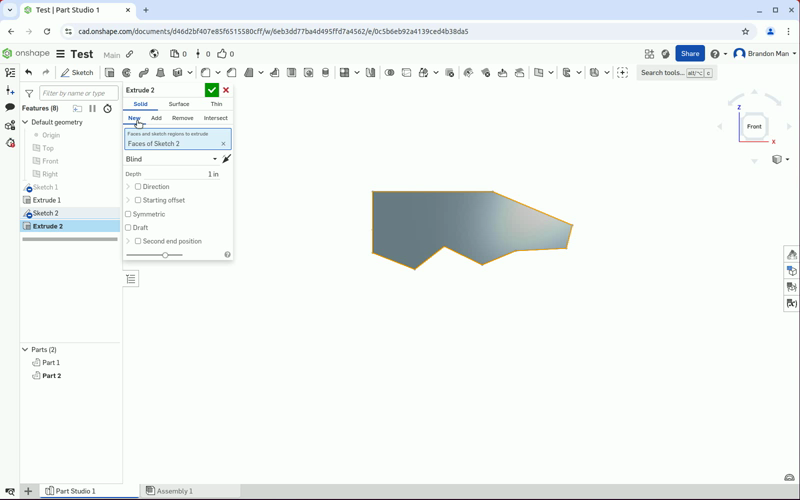
key(tab, 4)
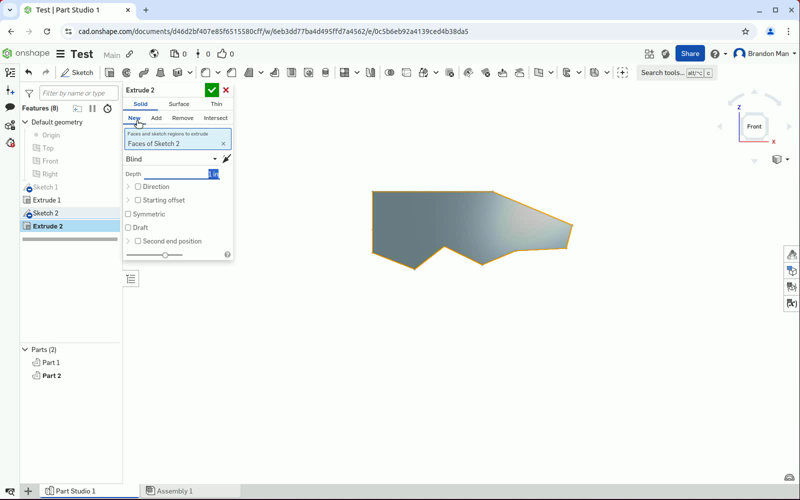
text(17.331)
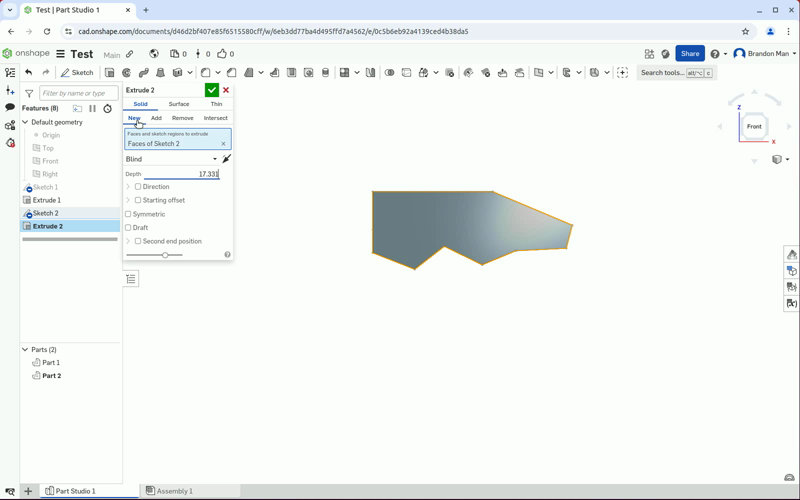
key(enter)
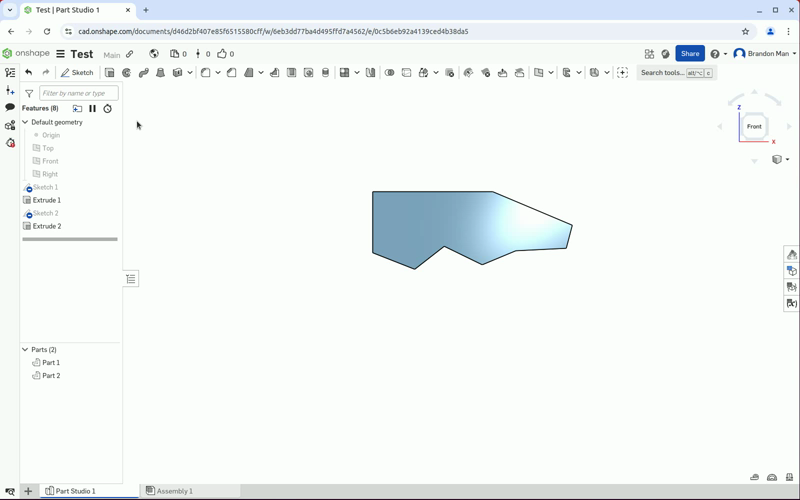
key(shift+h)
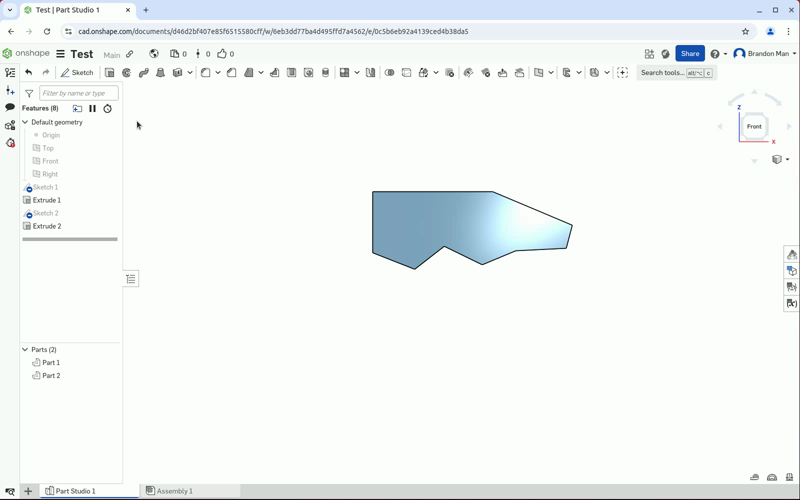
key(shift+h)
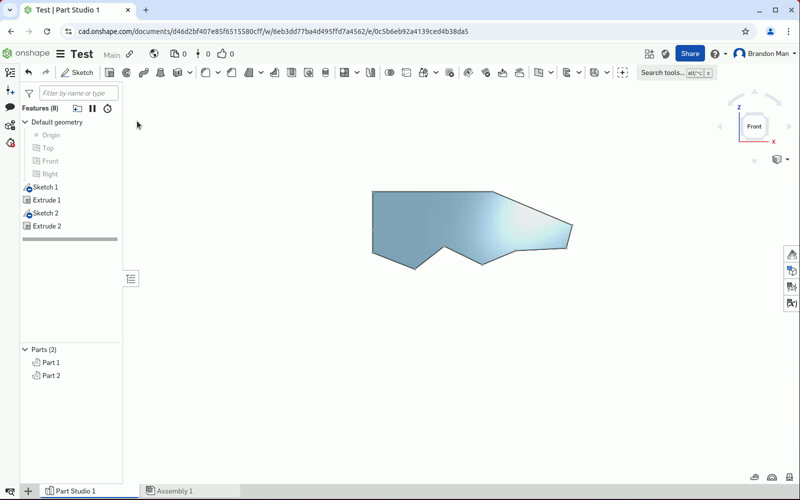
key(shift+7)
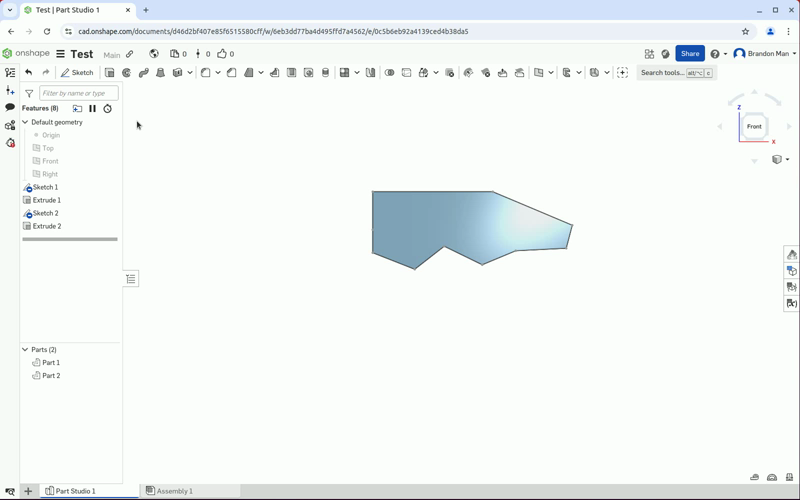
key(left, 2)
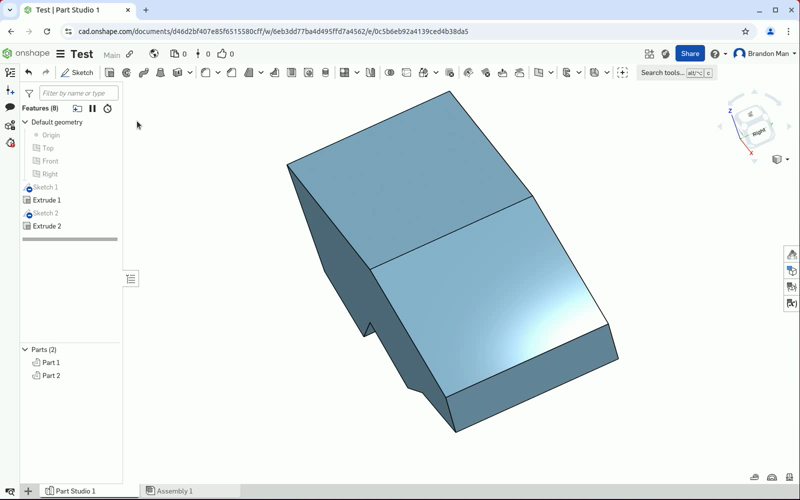
key(down, 2)
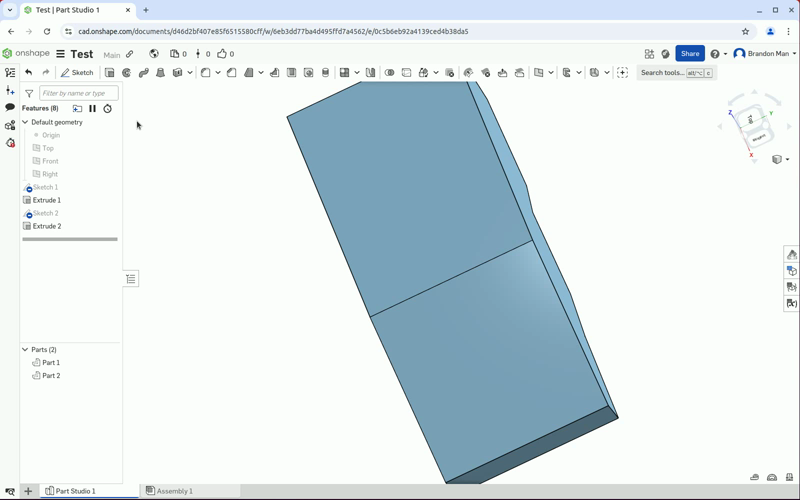
key(up, 2)
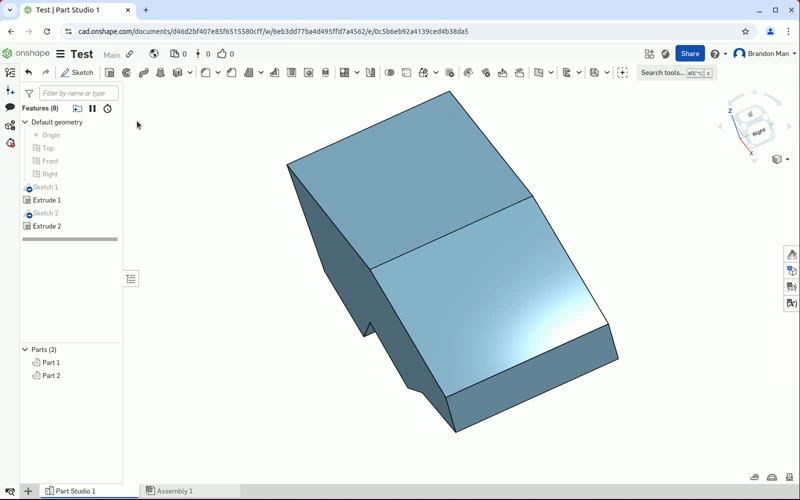
key(right, 2)
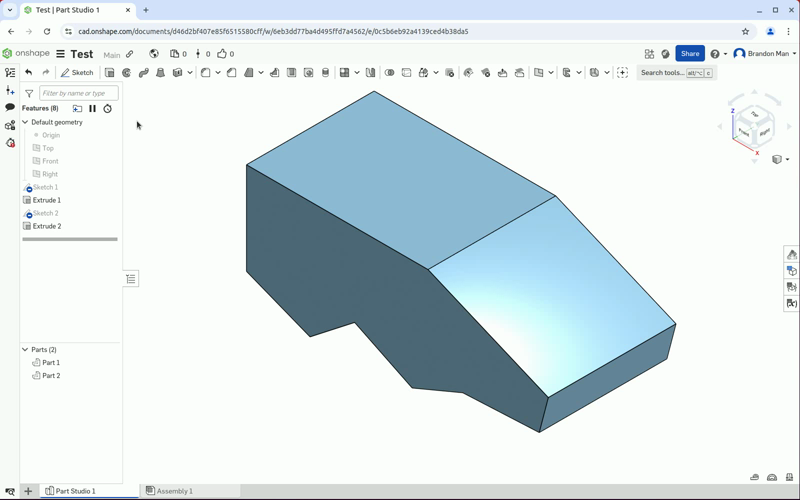
mouse_move(73, 189)
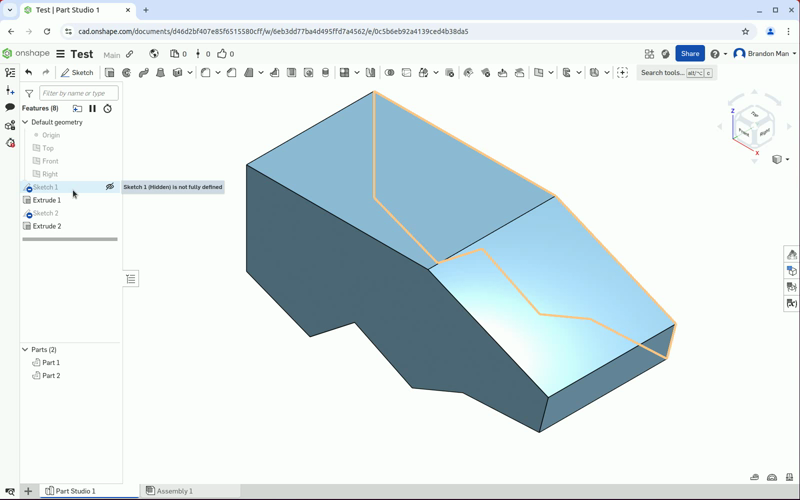
click(73, 189)